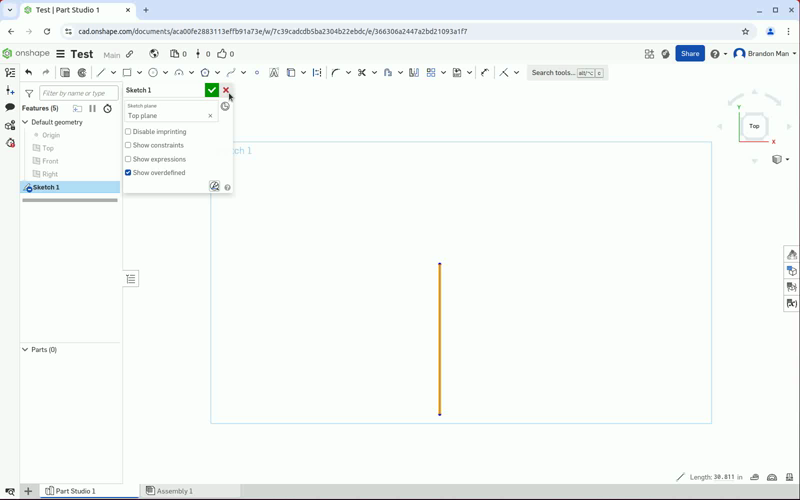
key(shift+h)
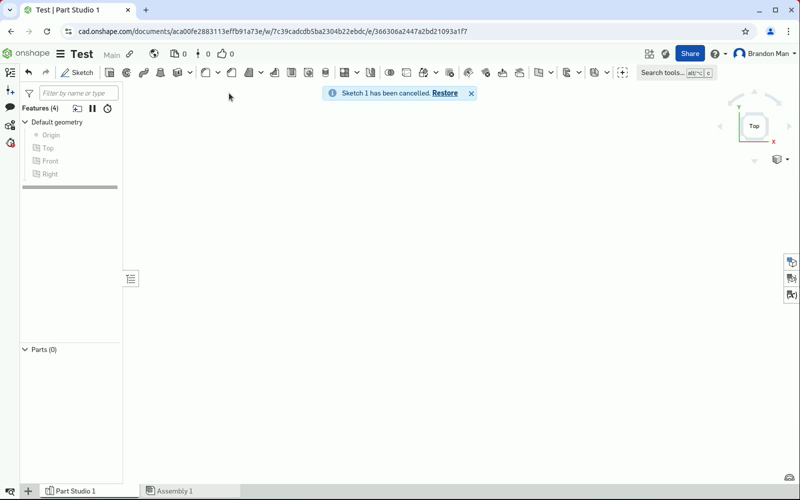
mouse_move(73, 352)
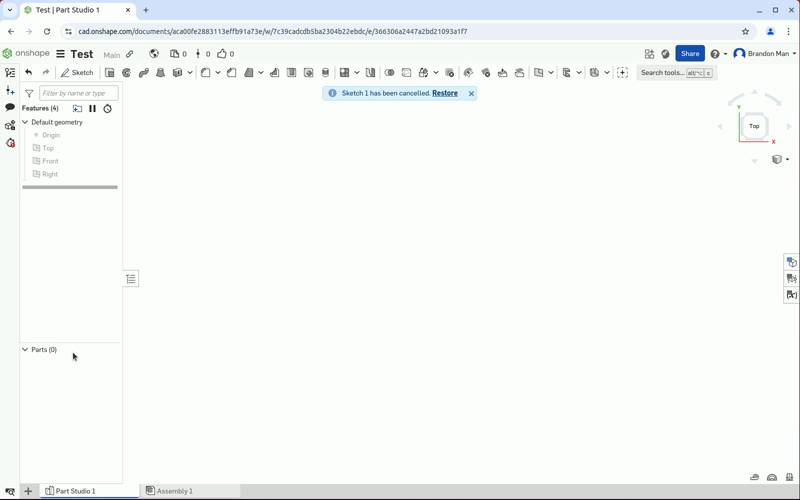
key(y)
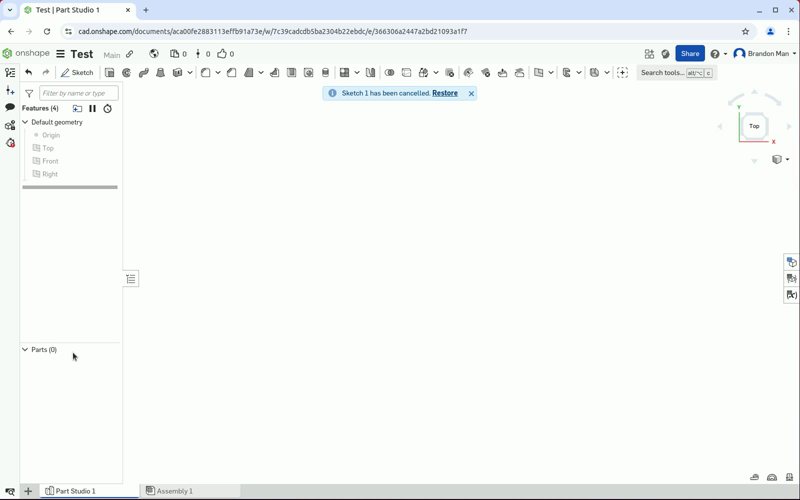
key(shift+p)
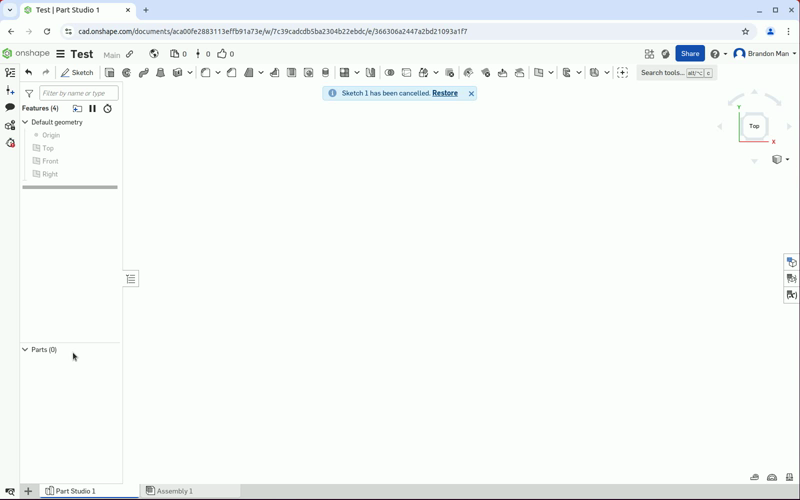
key(space)
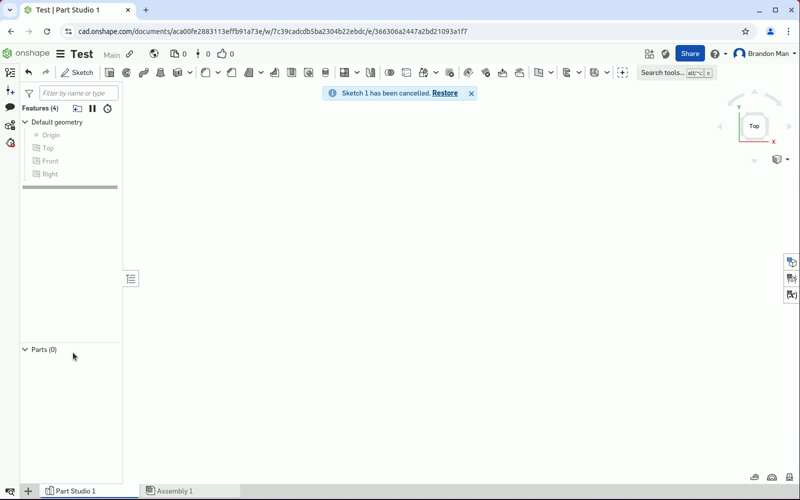
key_down(shift)
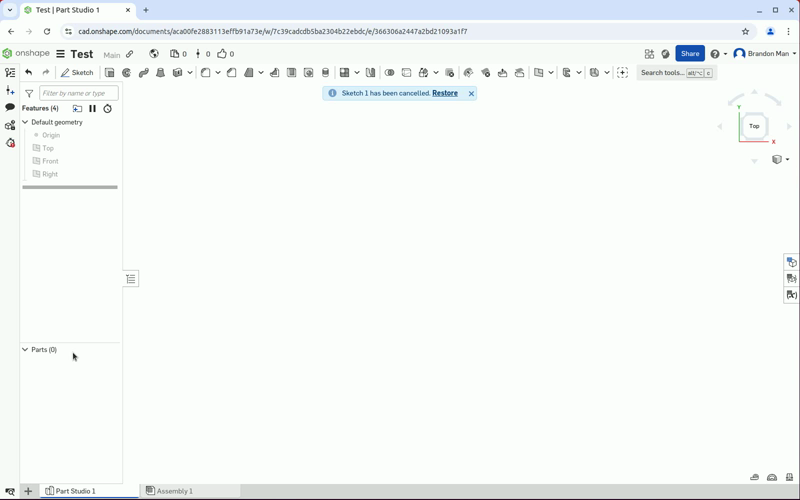
key(up)
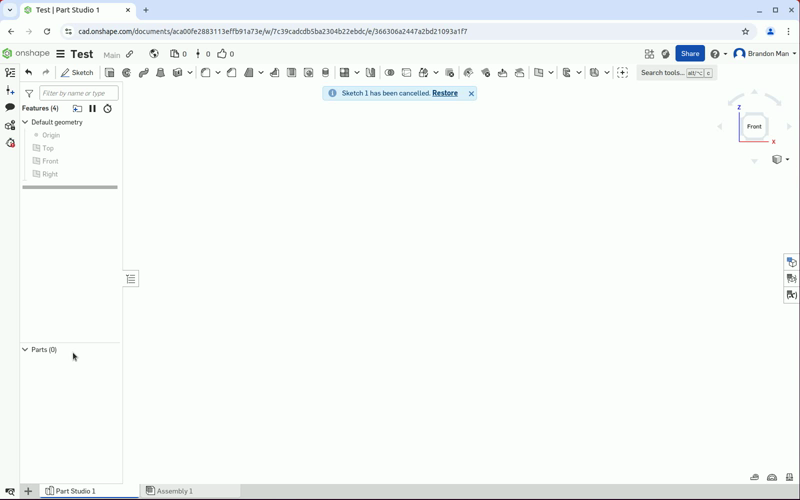
key_up(shift)
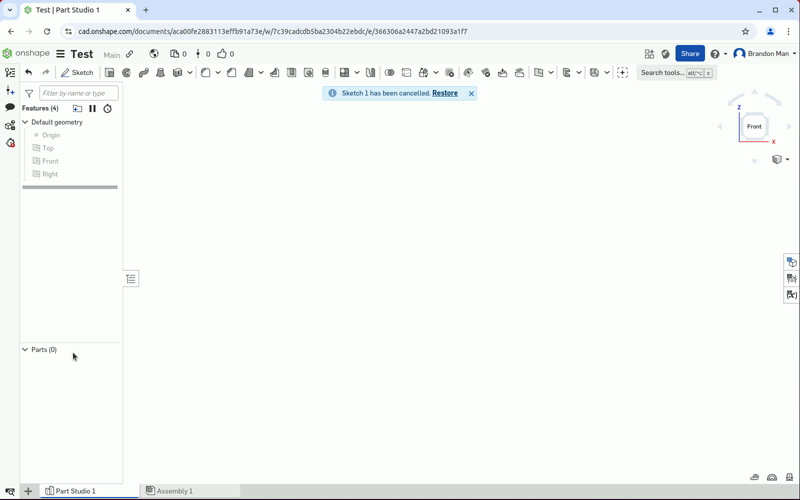
mouse_move(73, 352)
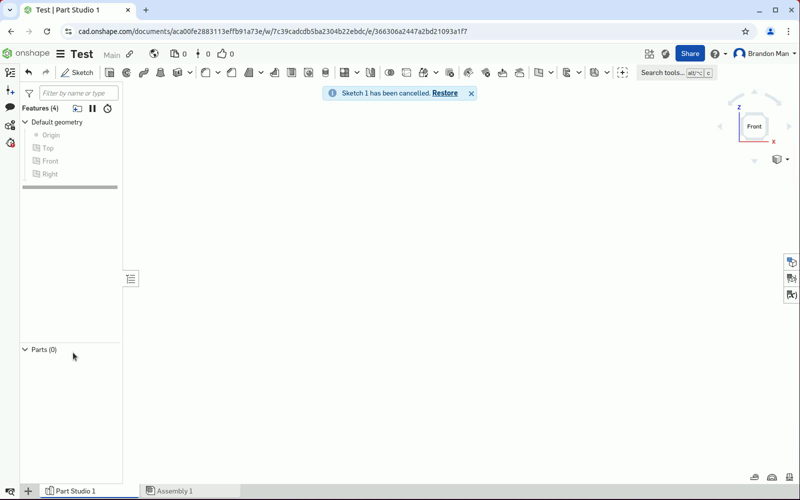
key(shift+y)
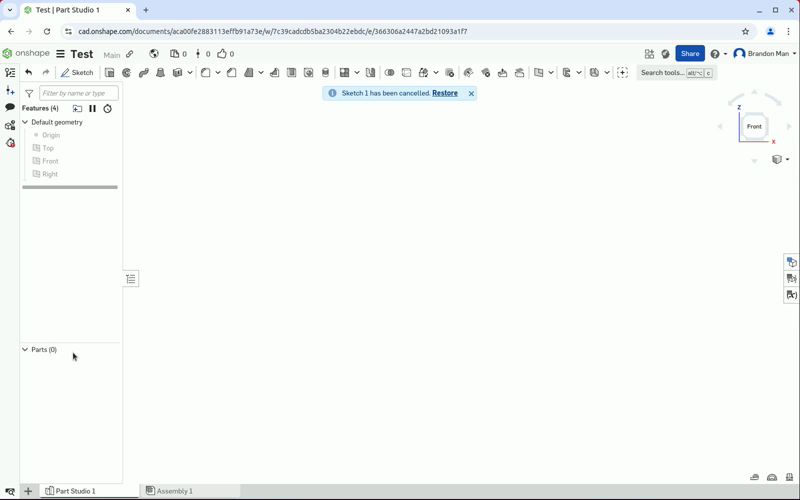
key(shift+s)
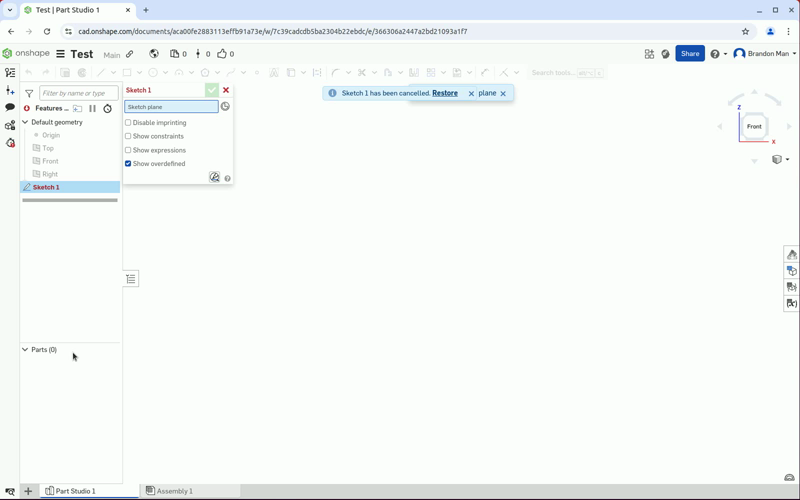
mouse_move(73, 163)
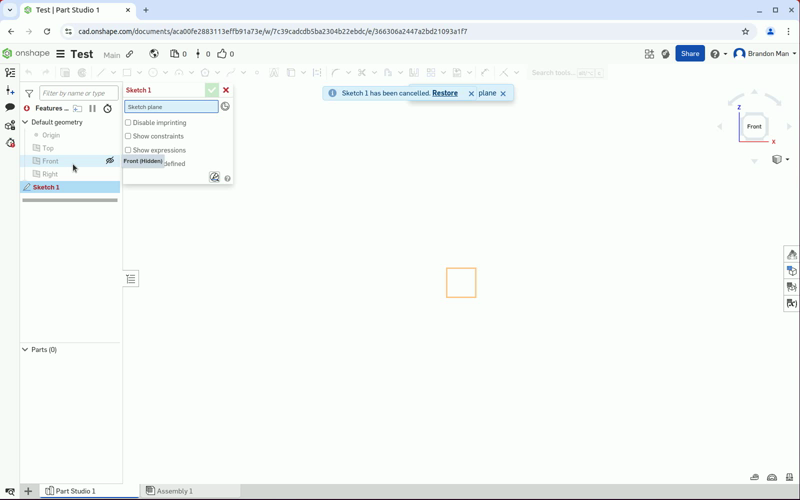
click(73, 163)
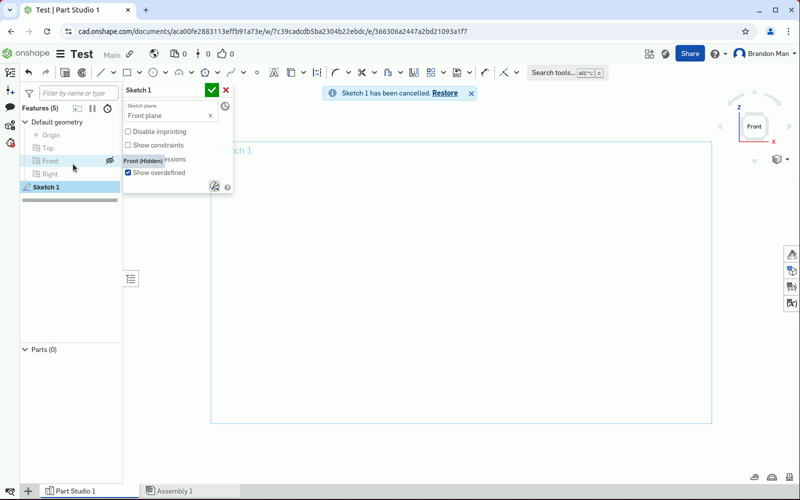
mouse_move(73, 352)
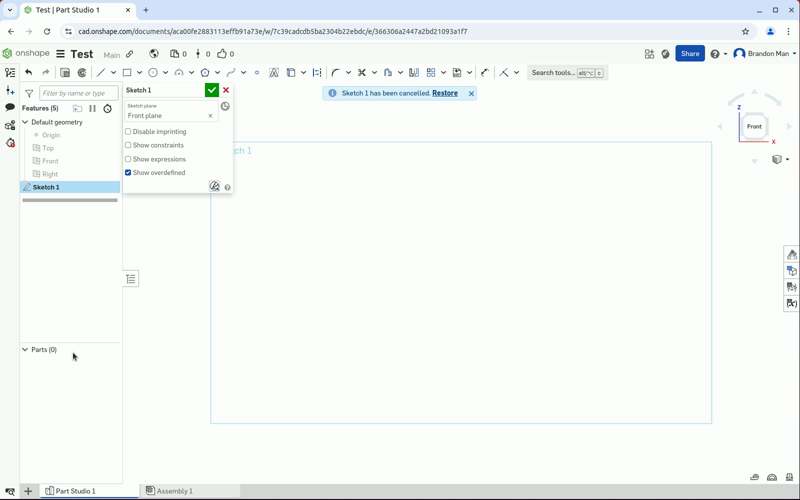
key(y)
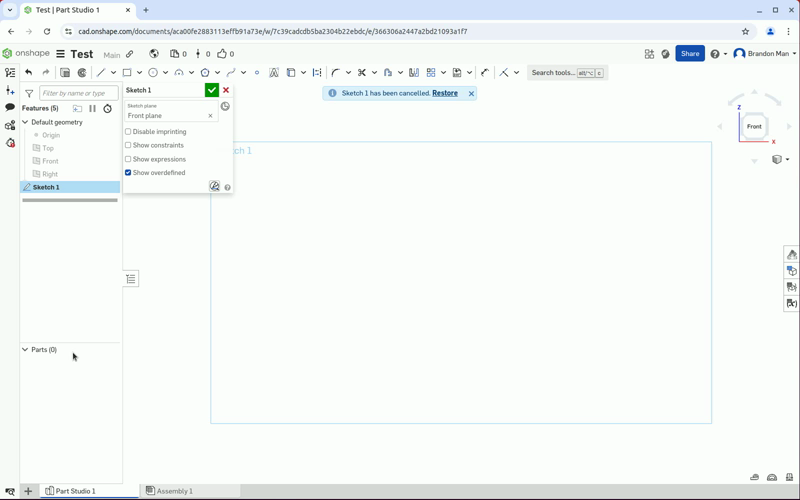
key(c)
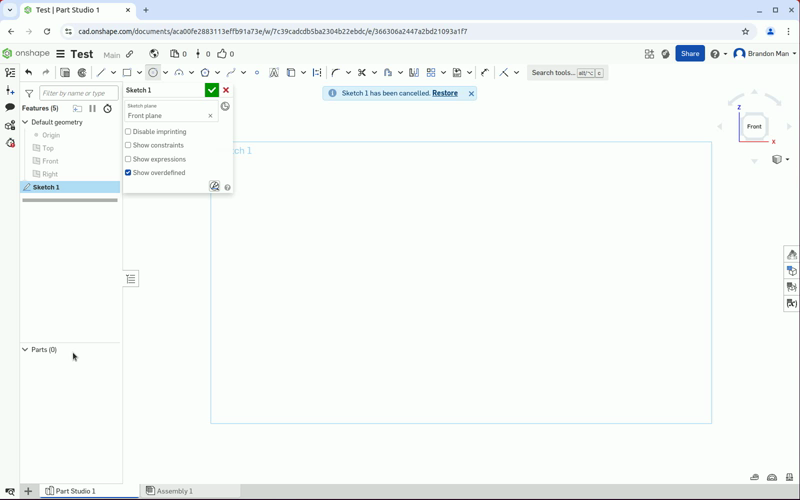
key_down(shift)
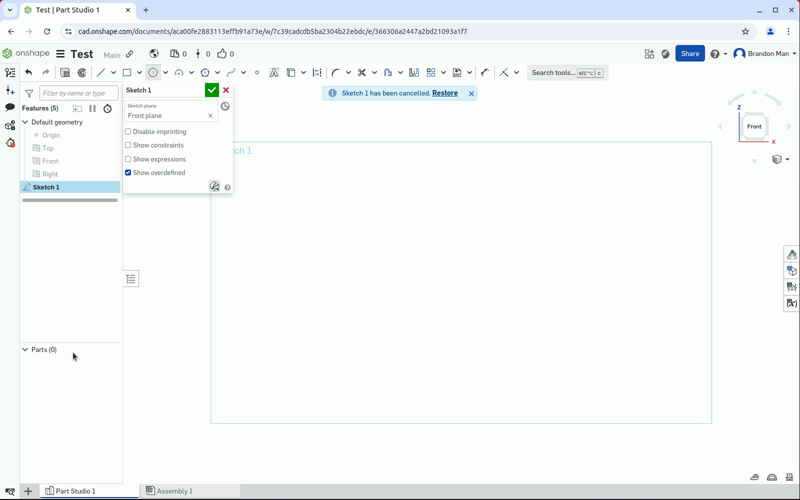
mouse_move(461, 282)
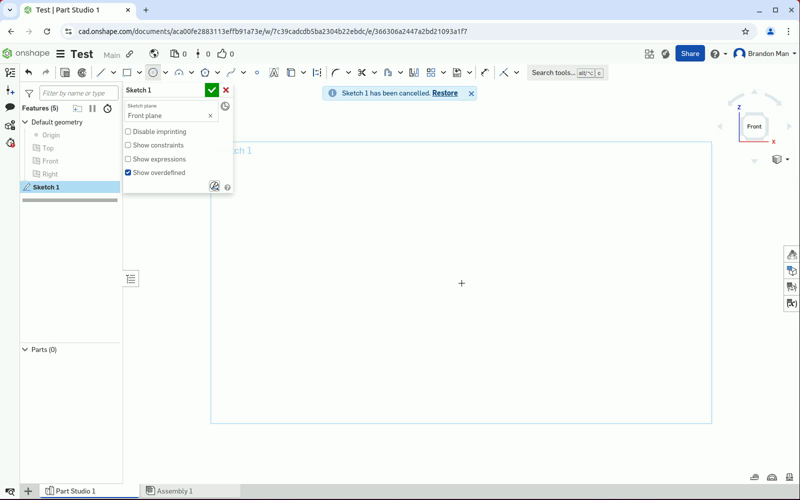
click(461, 282)
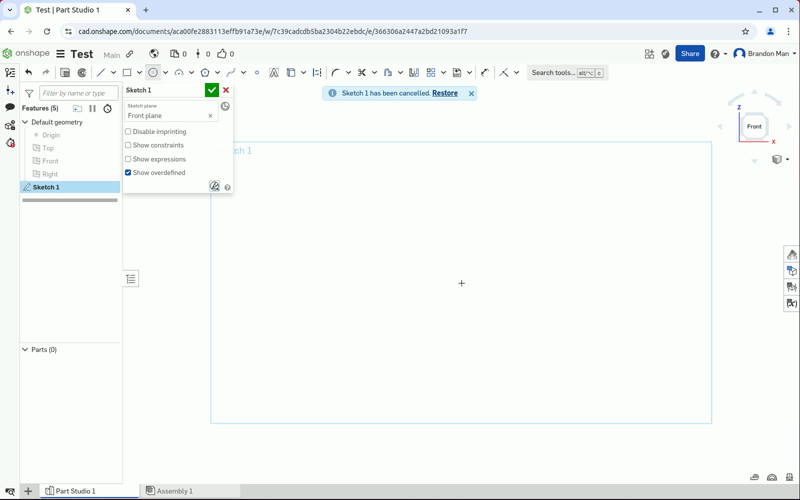
key_up(shift)
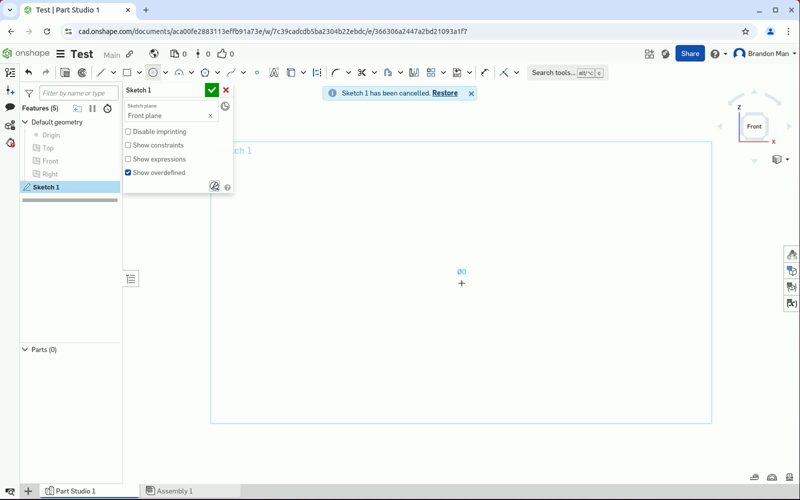
mouse_move(477, 282)
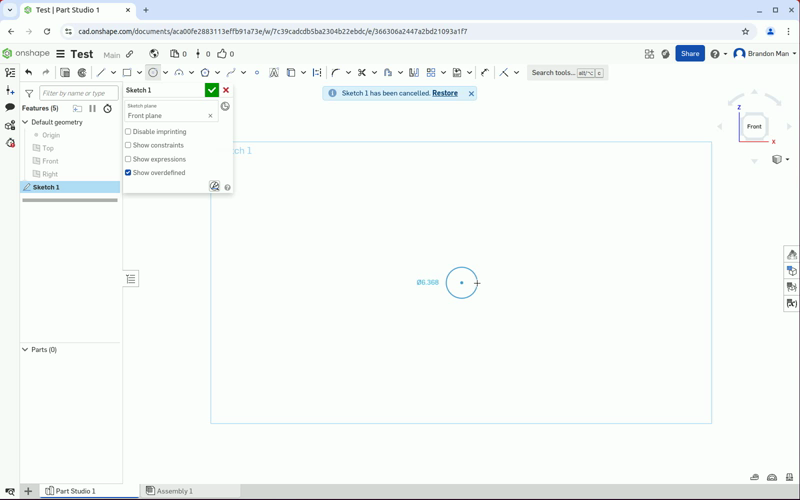
click(477, 282)
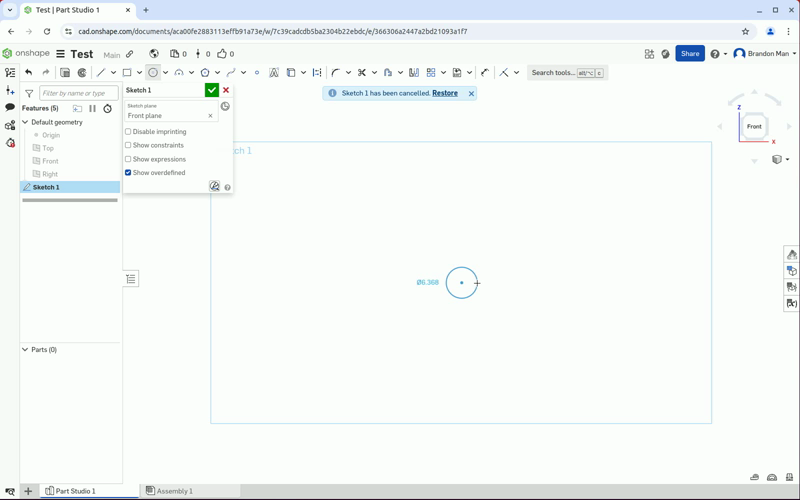
key(esc)
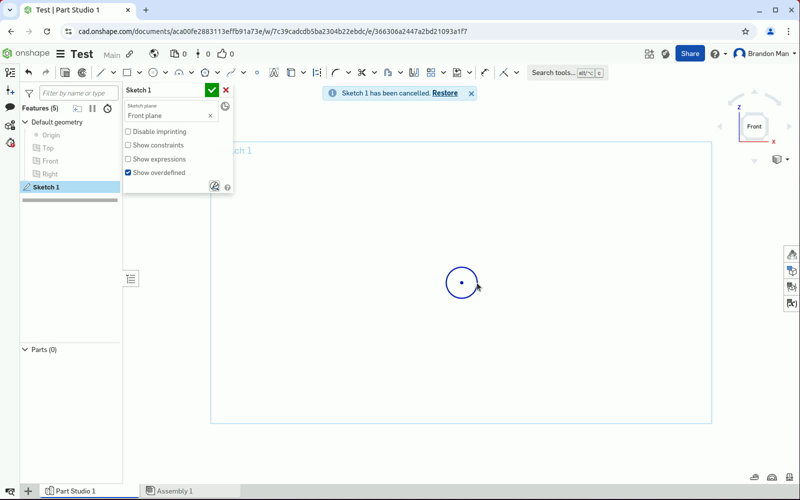
key(c)
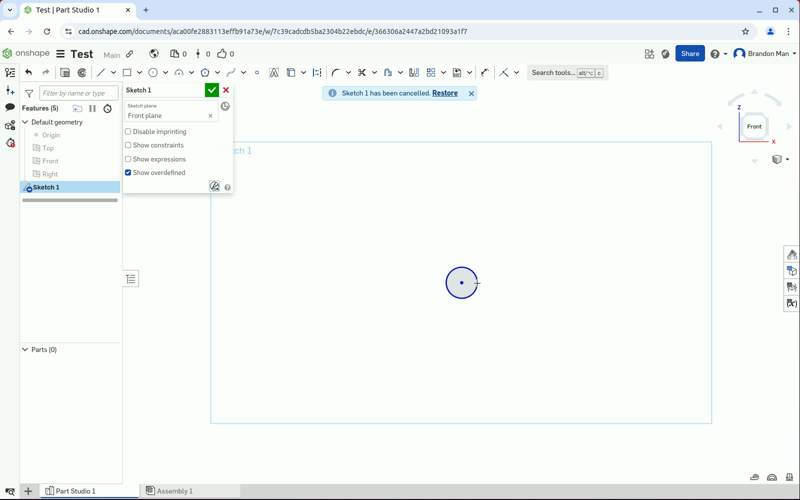
key_down(shift)
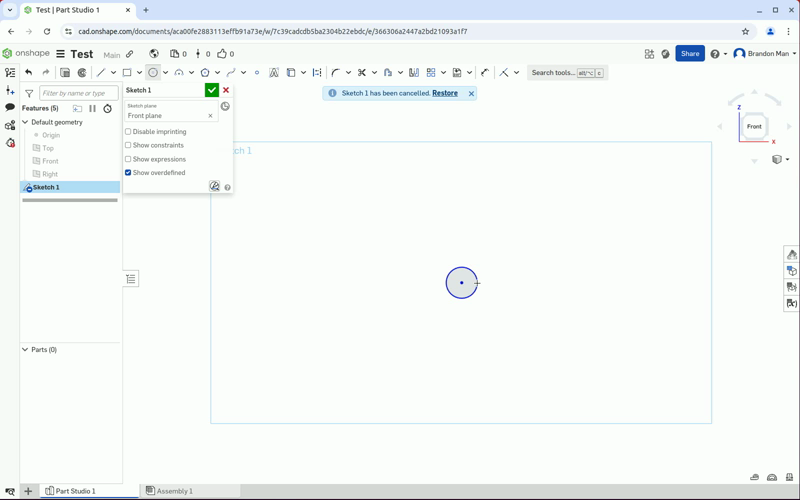
mouse_move(461, 282)
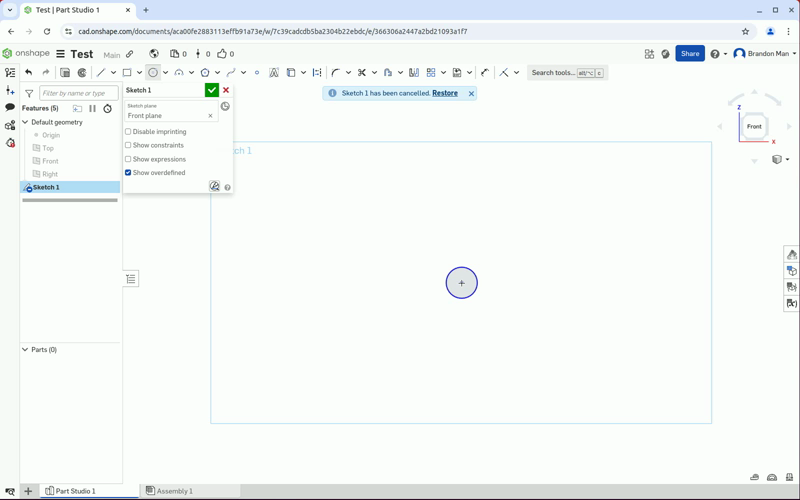
click(461, 282)
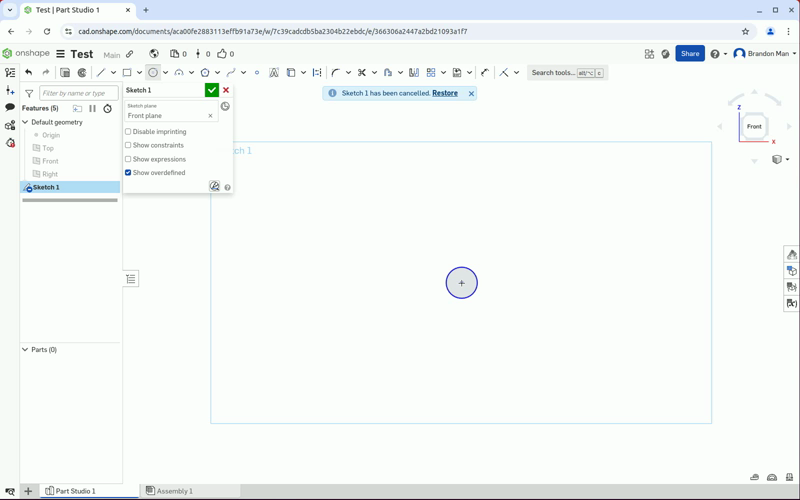
key_up(shift)
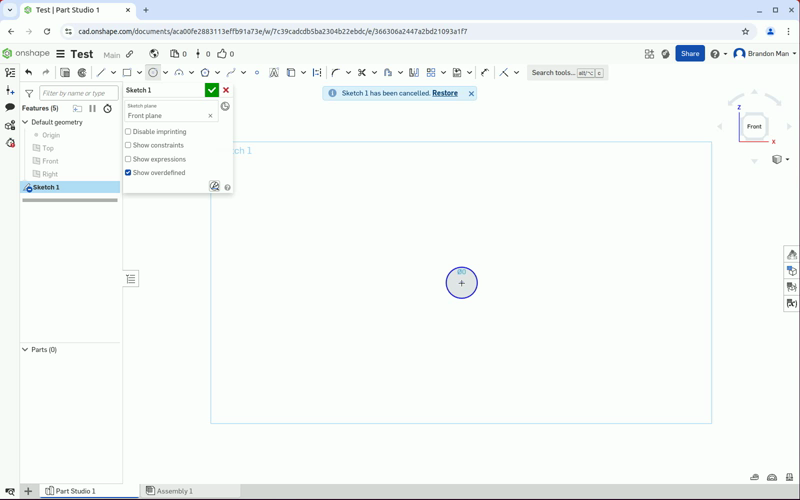
mouse_move(473, 282)
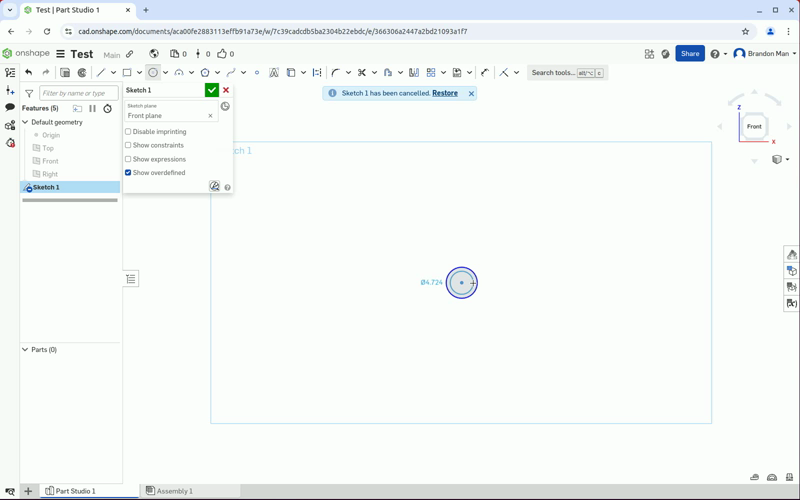
scroll(6)
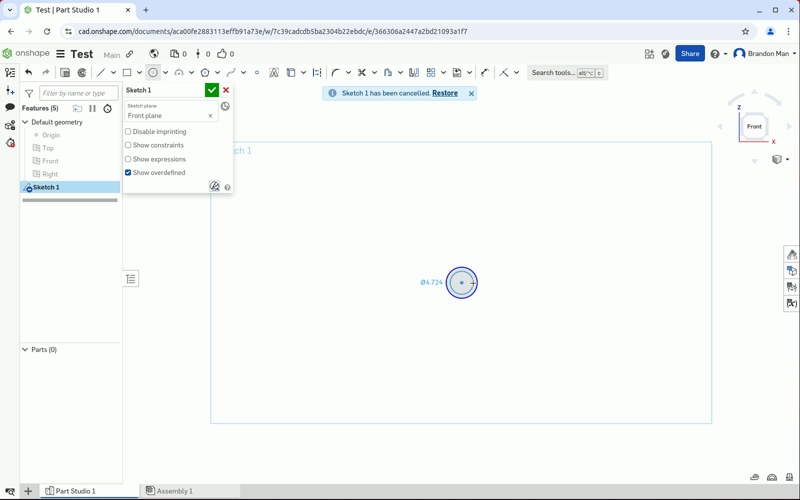
scroll(6)
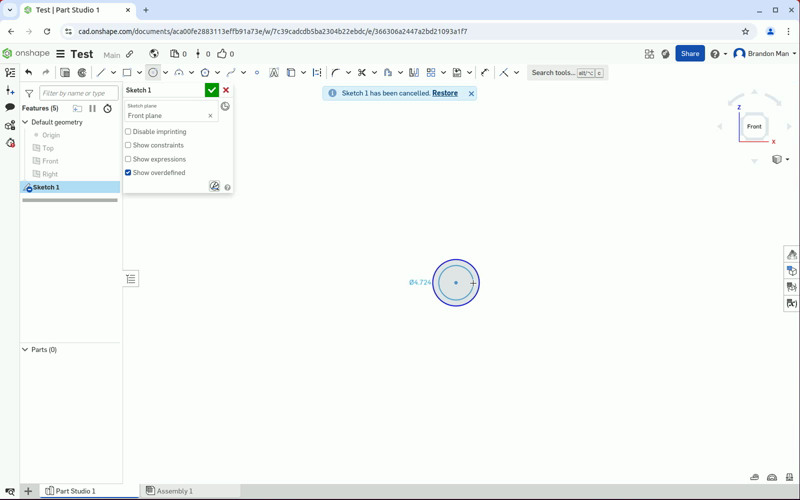
scroll(6)
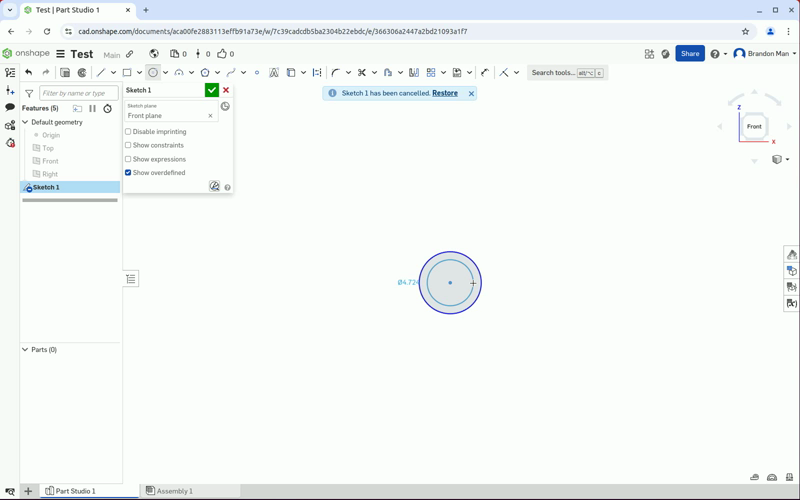
scroll(6)
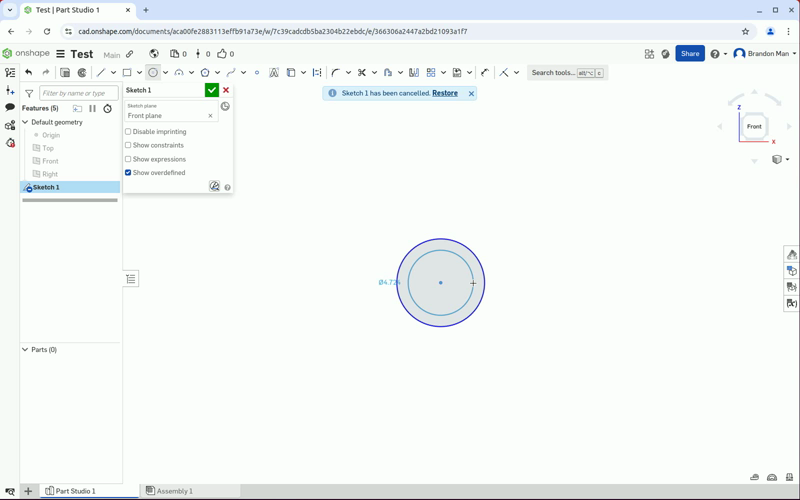
scroll(6)
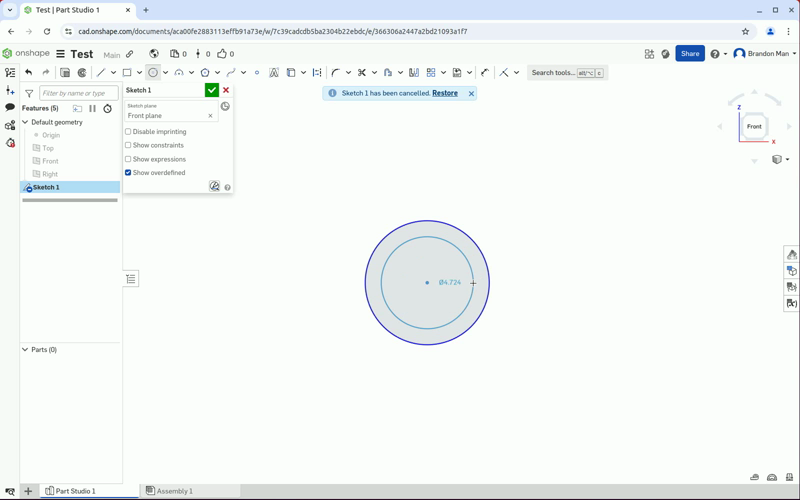
scroll(6)
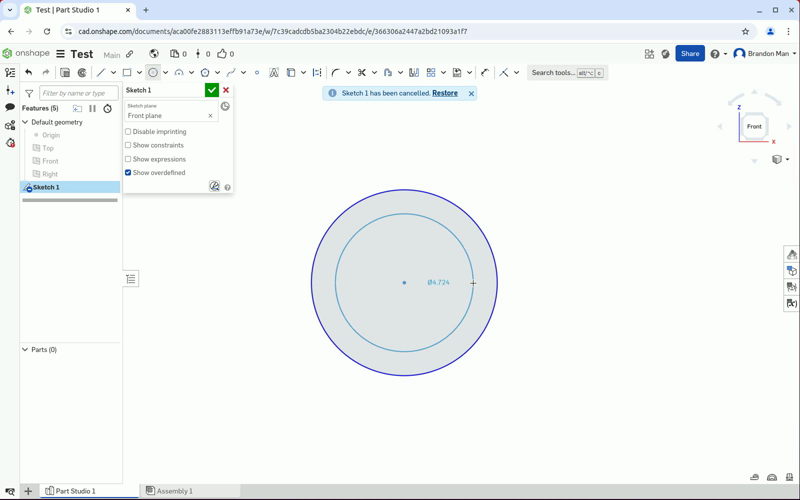
scroll(6)
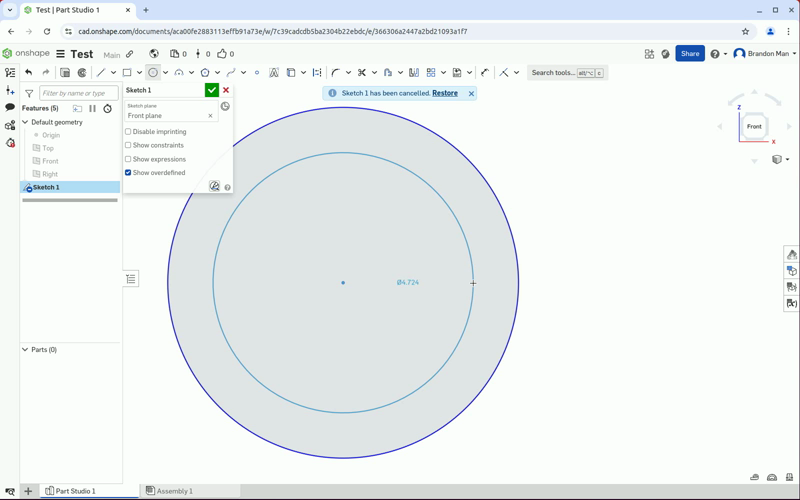
click(473, 282)
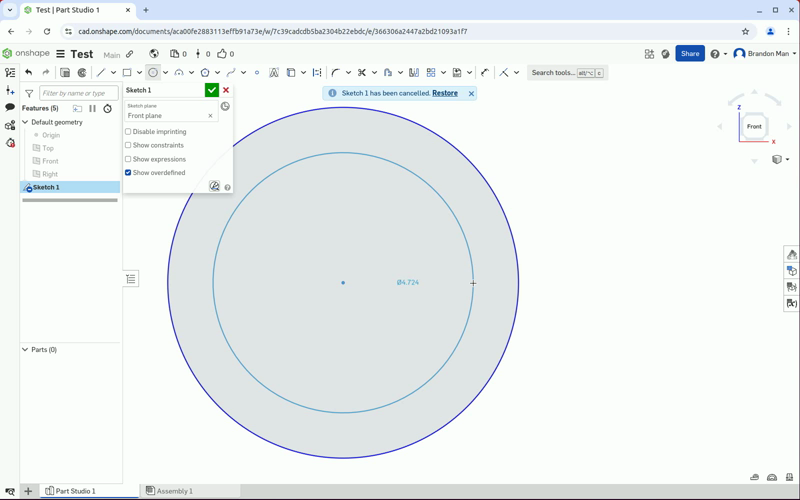
scroll(-6)
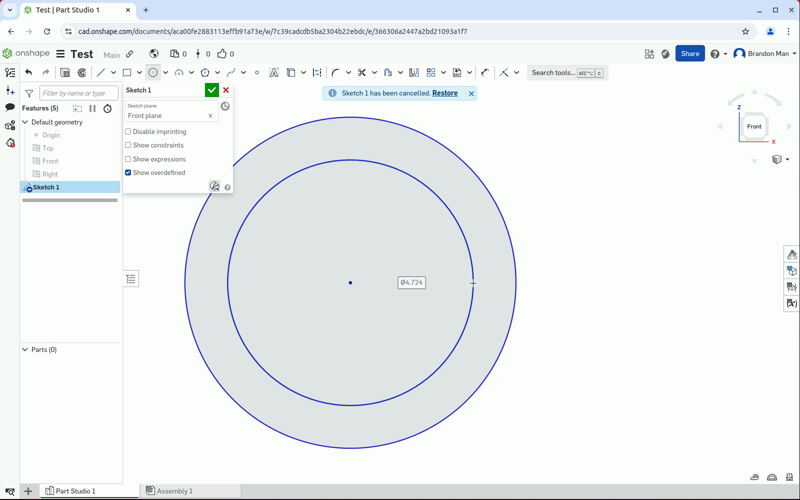
scroll(-6)
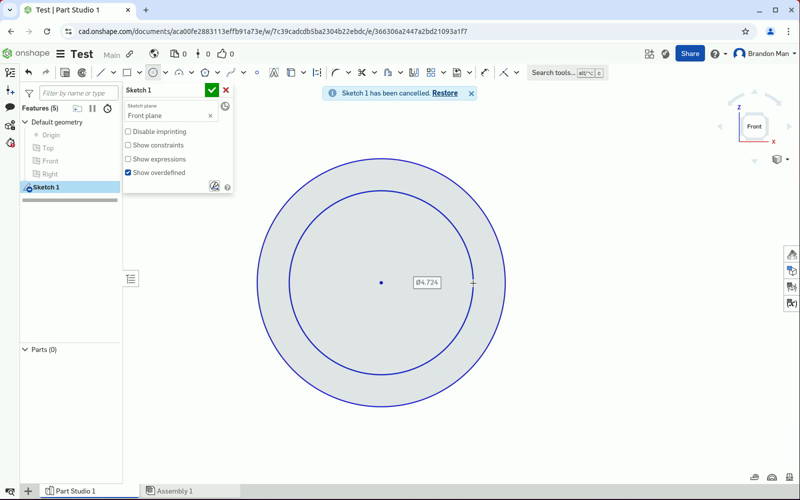
scroll(-6)
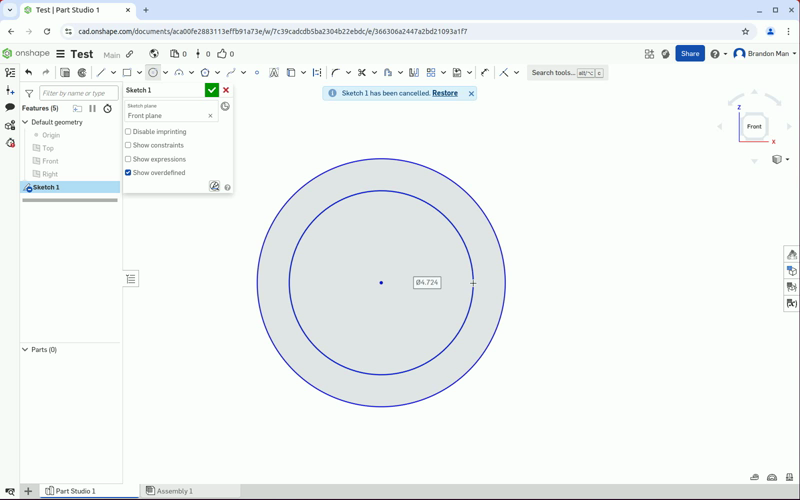
scroll(-6)
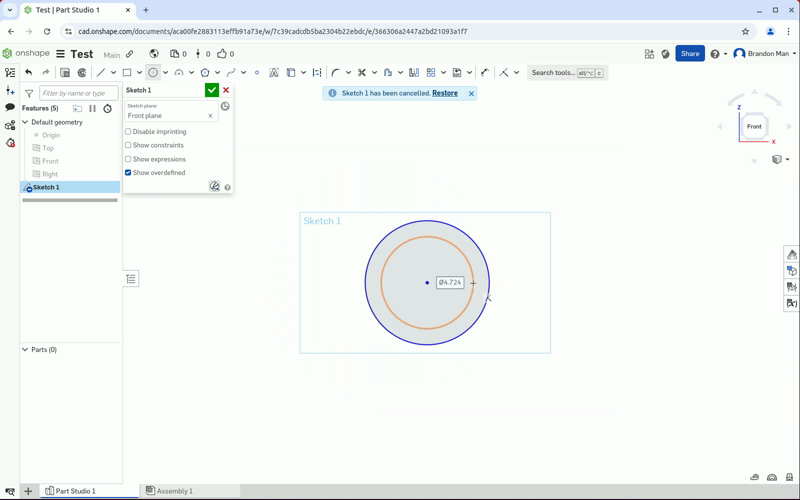
scroll(-6)
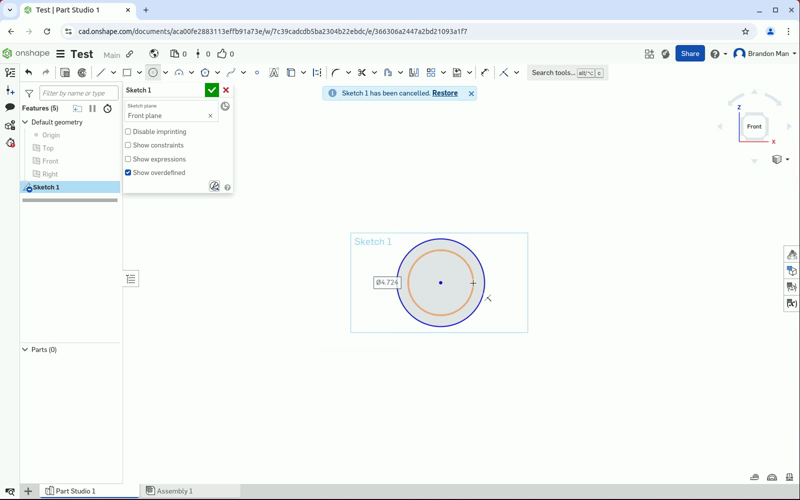
scroll(-6)
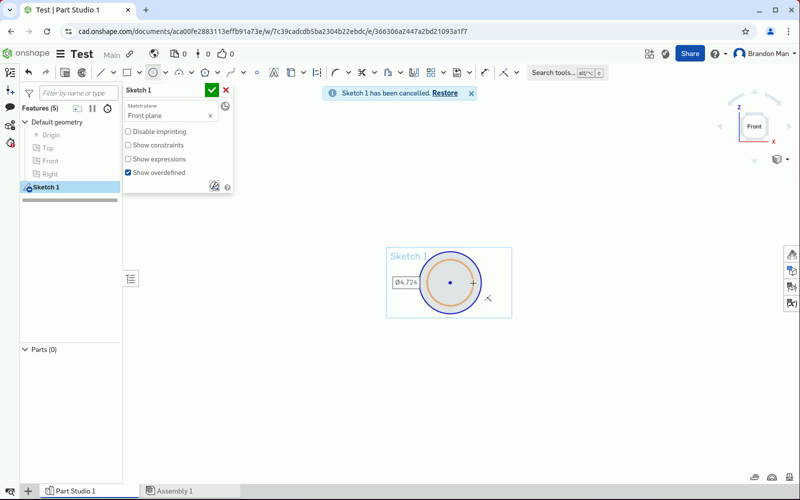
scroll(-6)
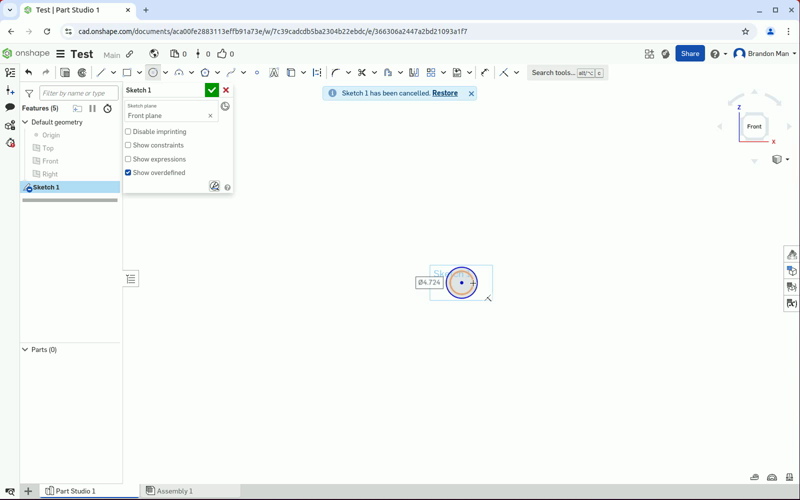
key(esc)
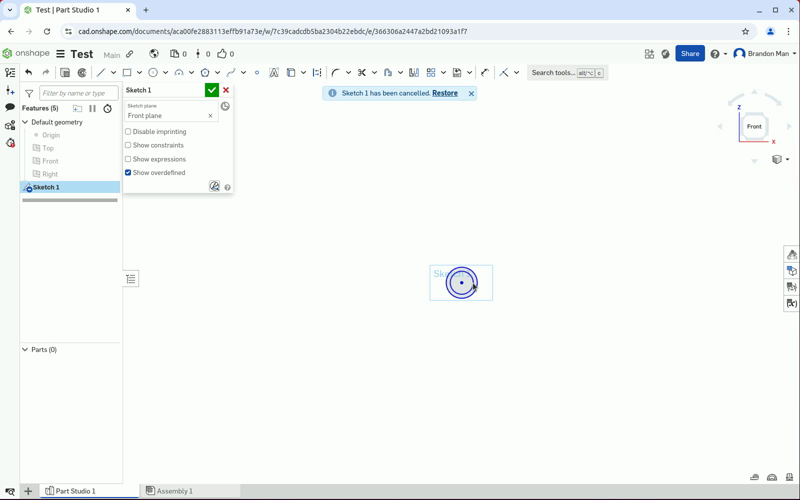
mouse_move(463, 270)
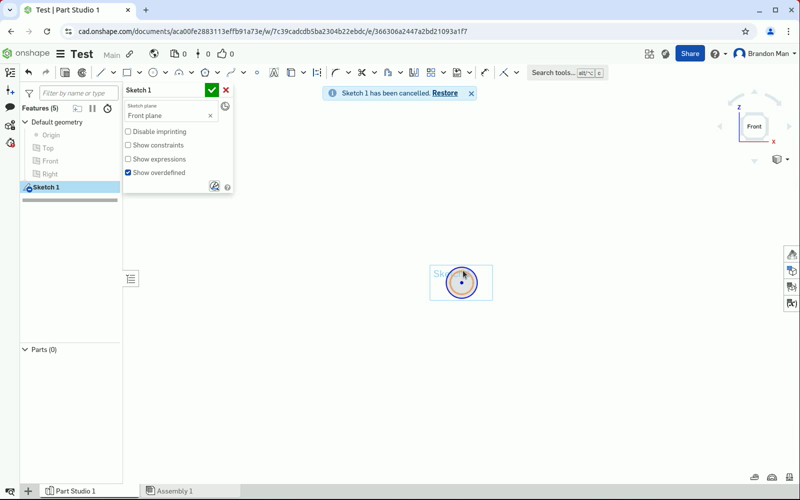
scroll(6)
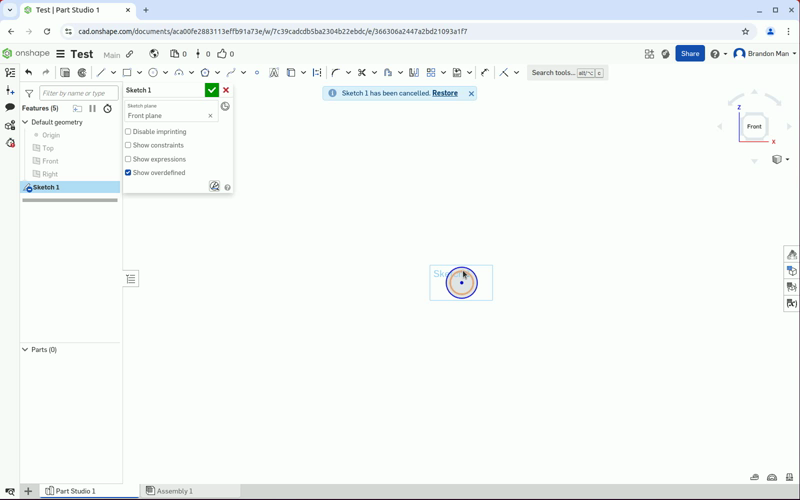
scroll(6)
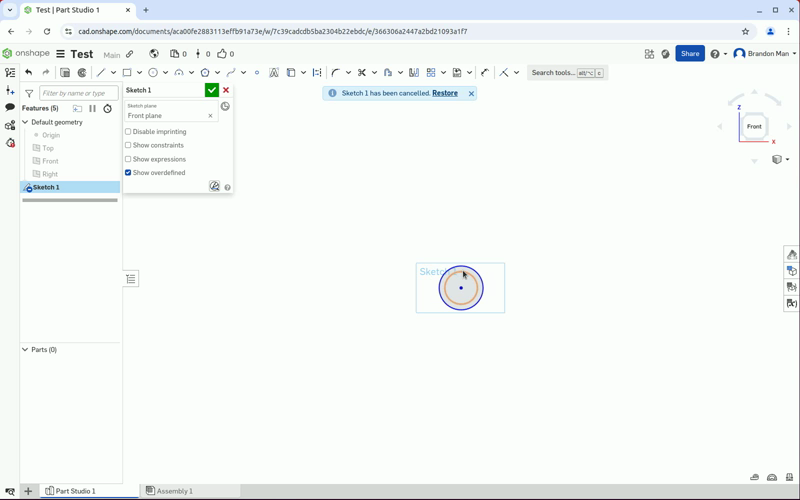
scroll(6)
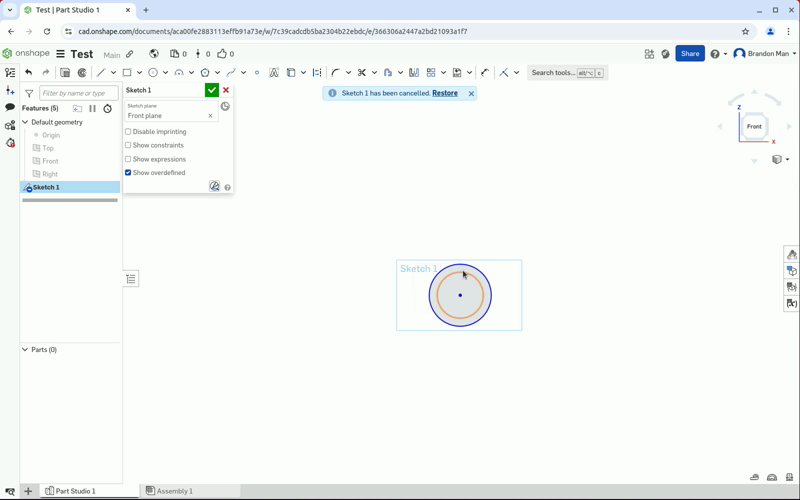
scroll(6)
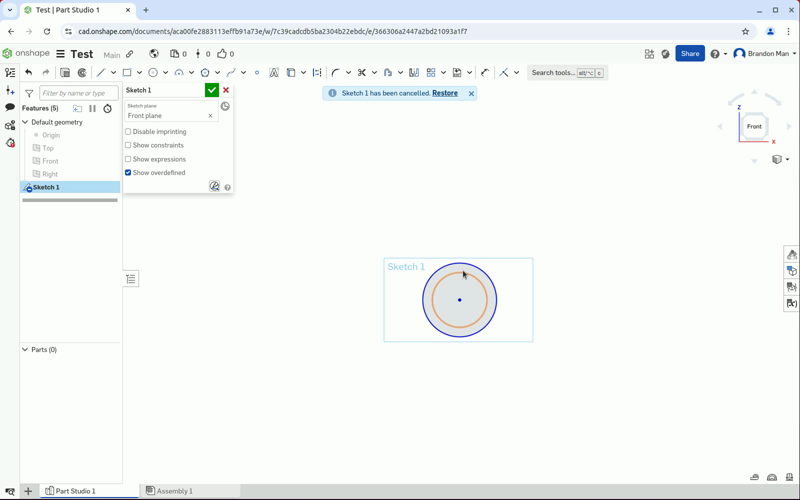
scroll(6)
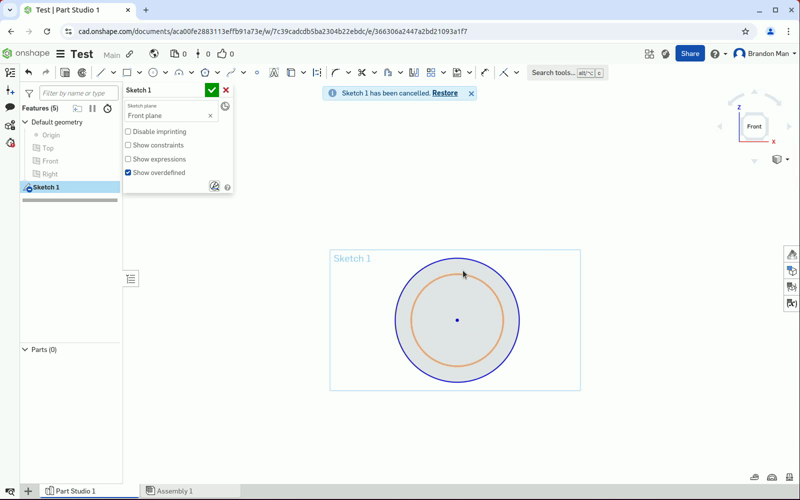
scroll(6)
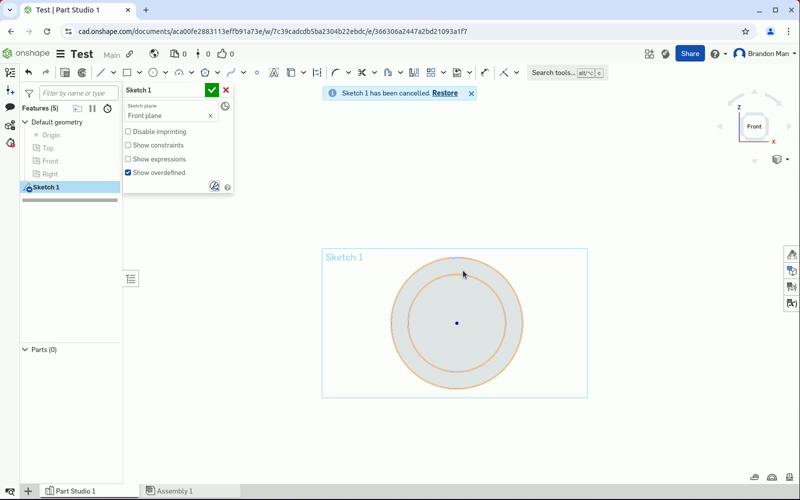
scroll(6)
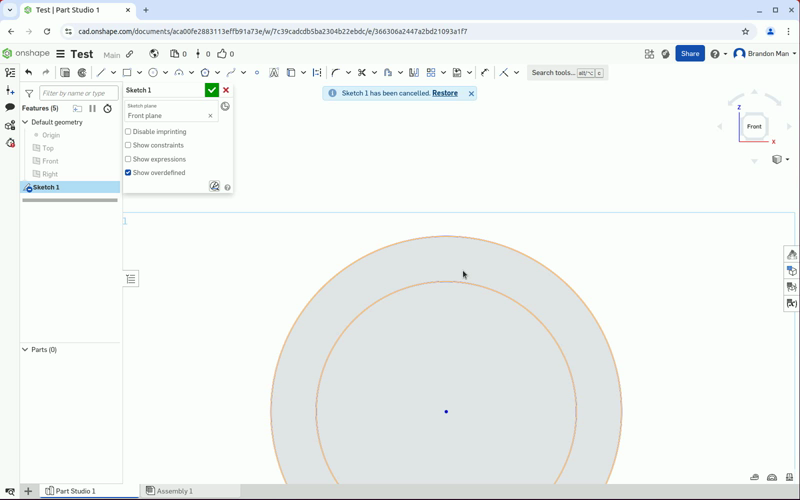
click(463, 270)
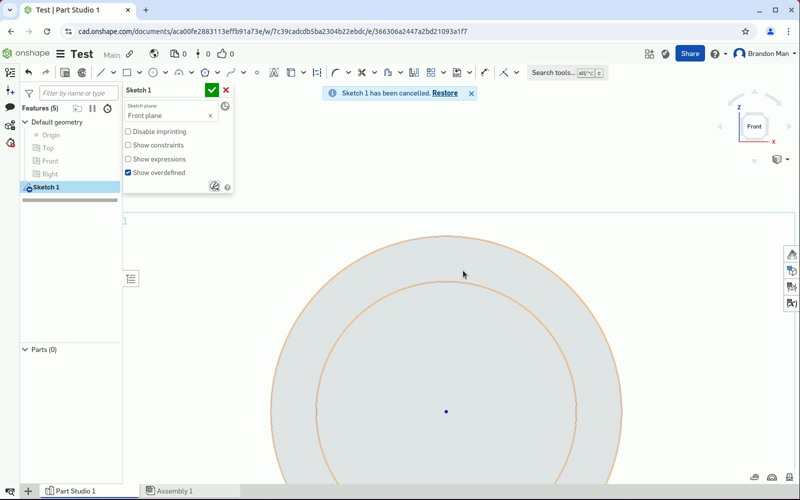
scroll(-6)
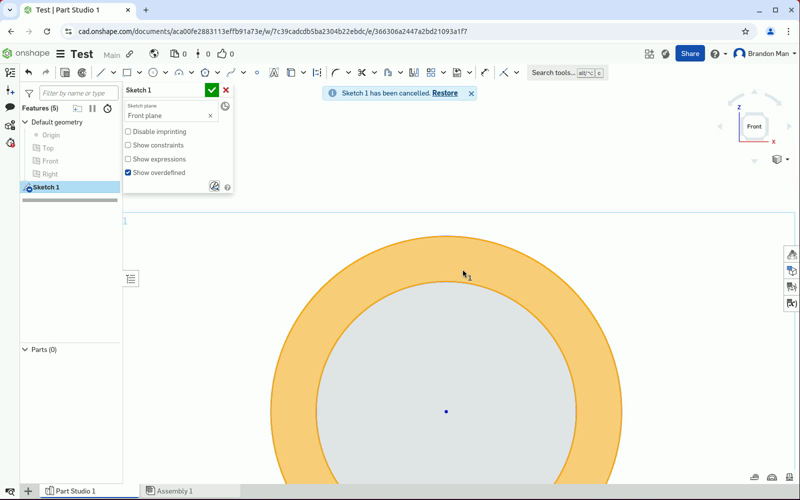
scroll(-6)
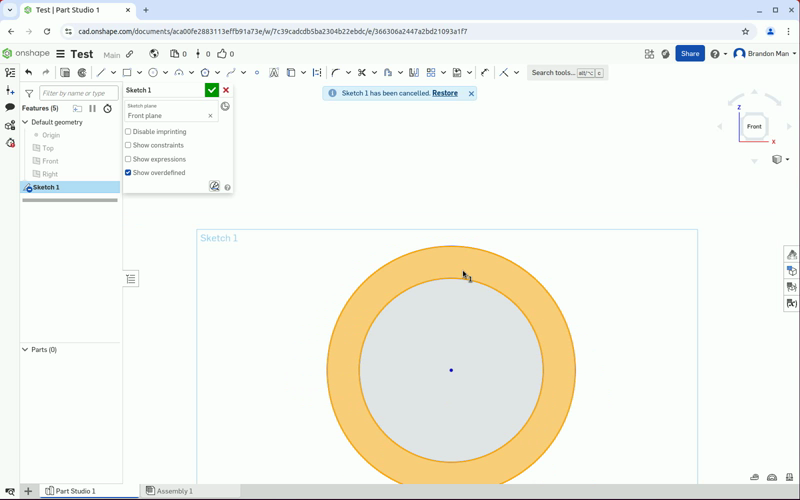
scroll(-6)
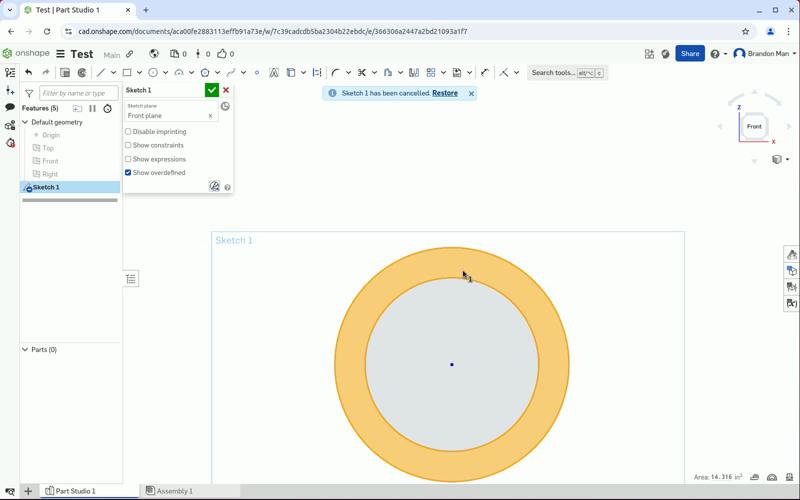
scroll(-6)
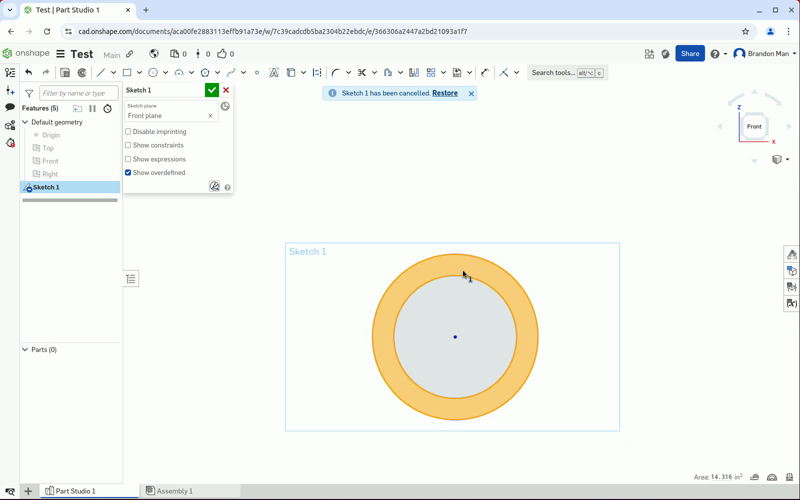
scroll(-6)
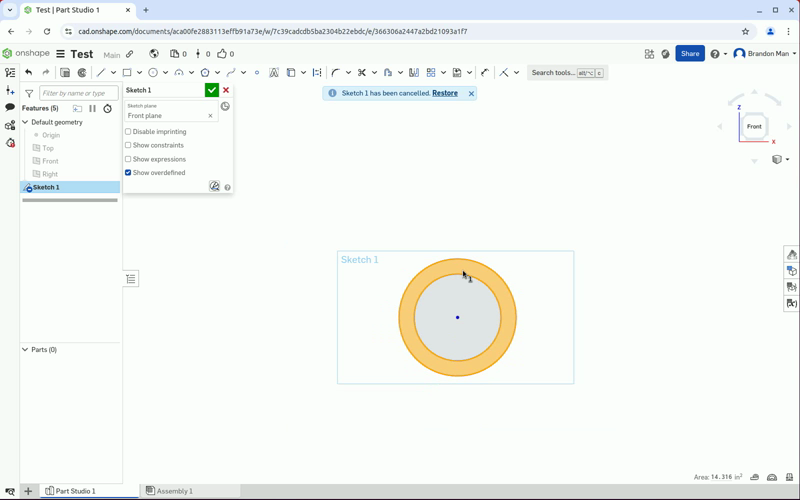
scroll(-6)
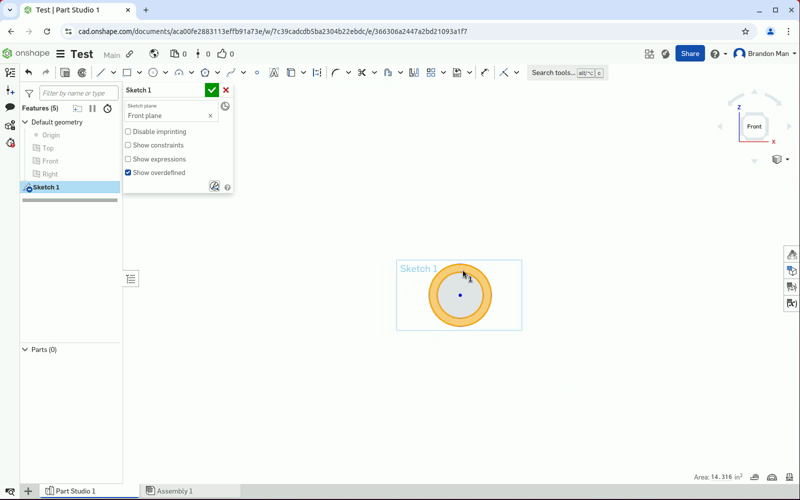
scroll(-6)
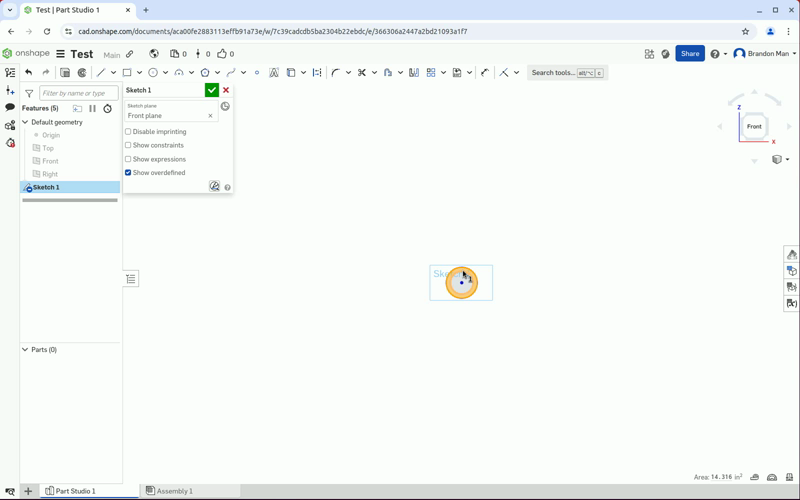
mouse_move(73, 352)
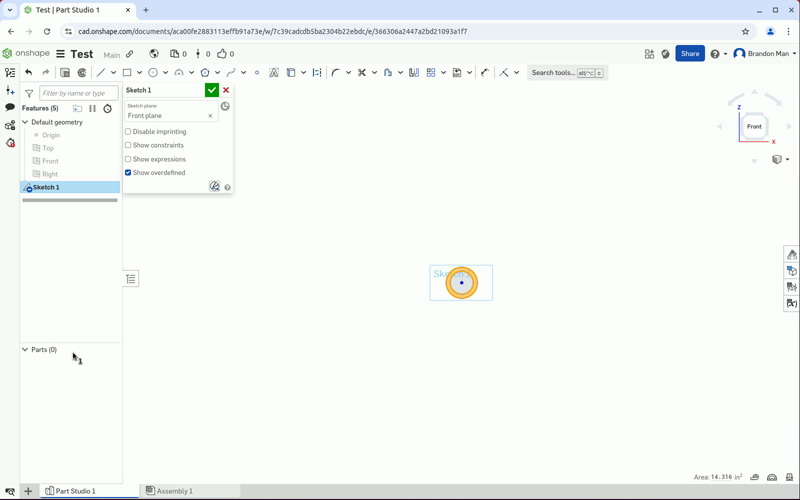
key(shift+y)
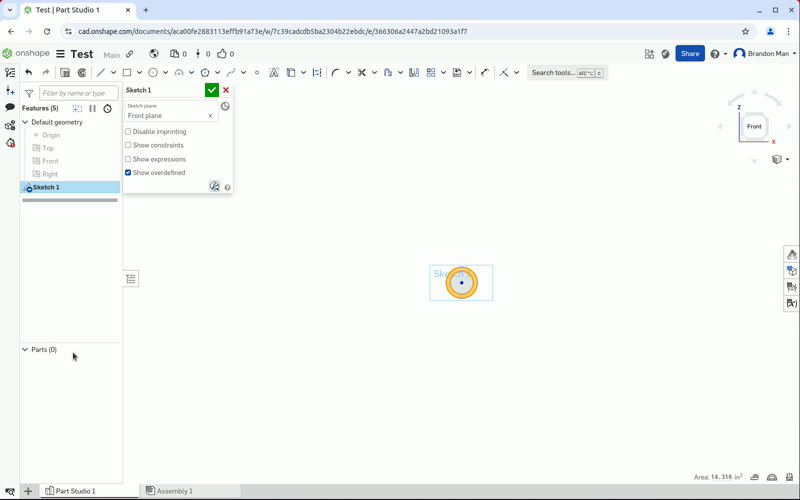
key(shift+e)
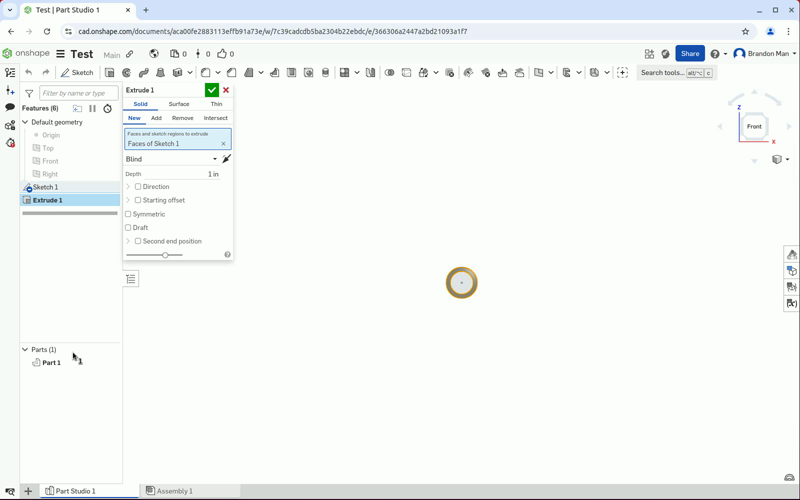
mouse_move(143, 106)
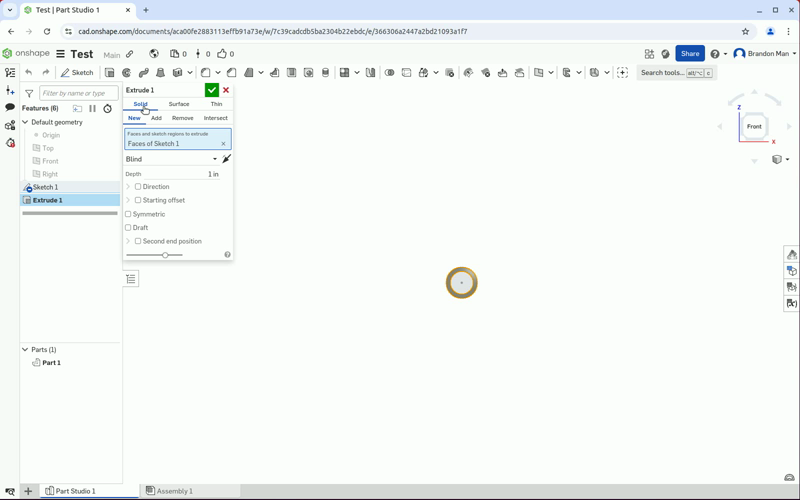
click(143, 106)
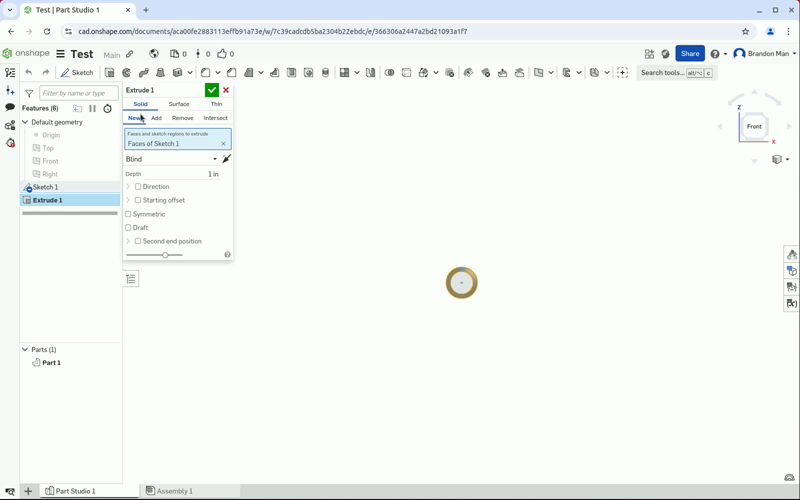
mouse_move(137, 120)
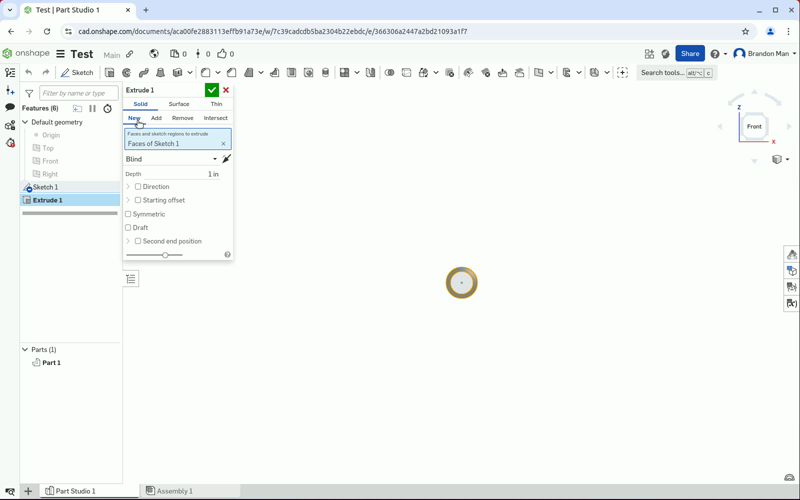
click(137, 120)
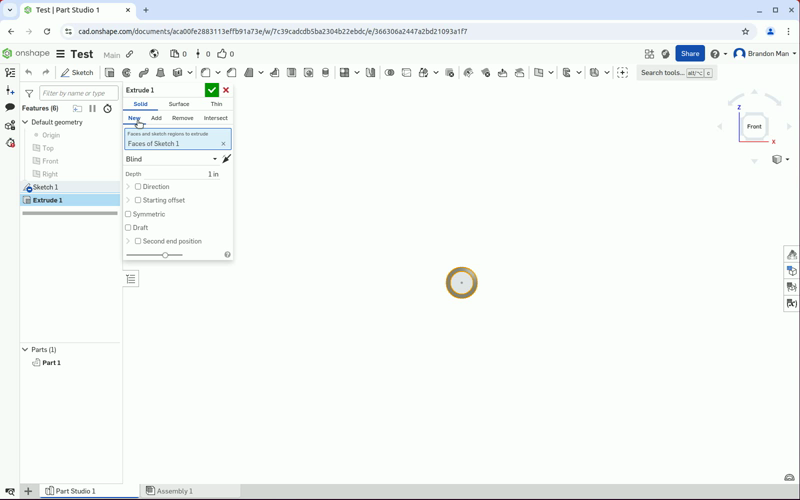
key(tab, 4)
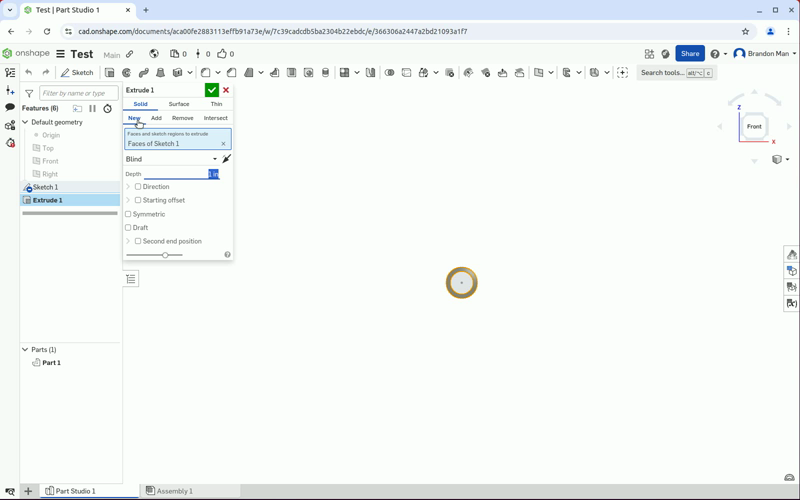
text(3.852)
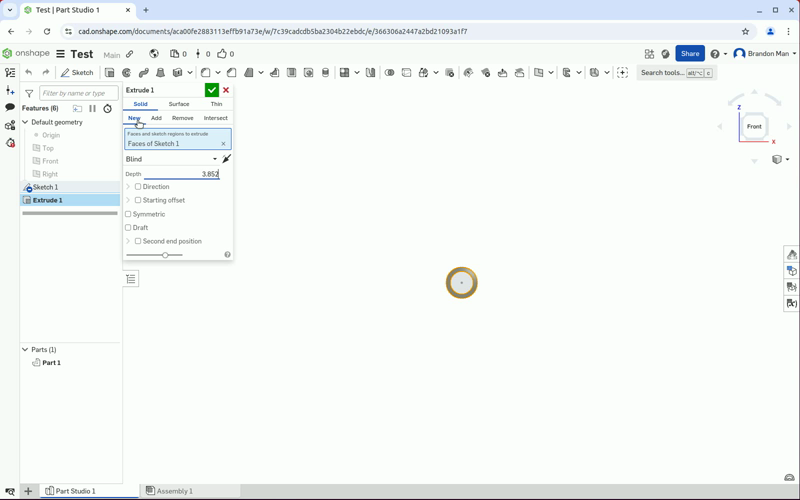
key(tab, 3)
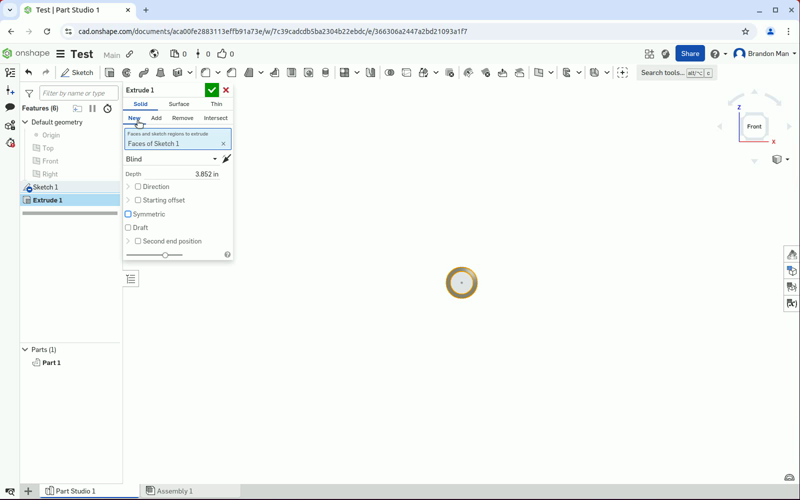
key(space)
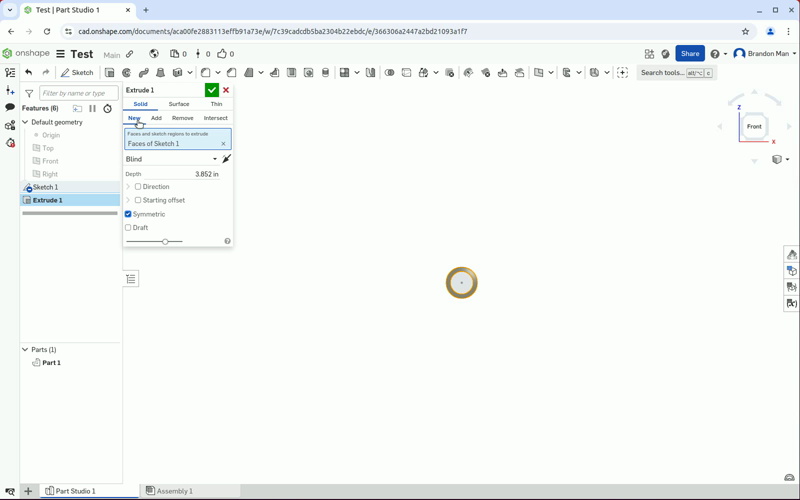
key(enter)
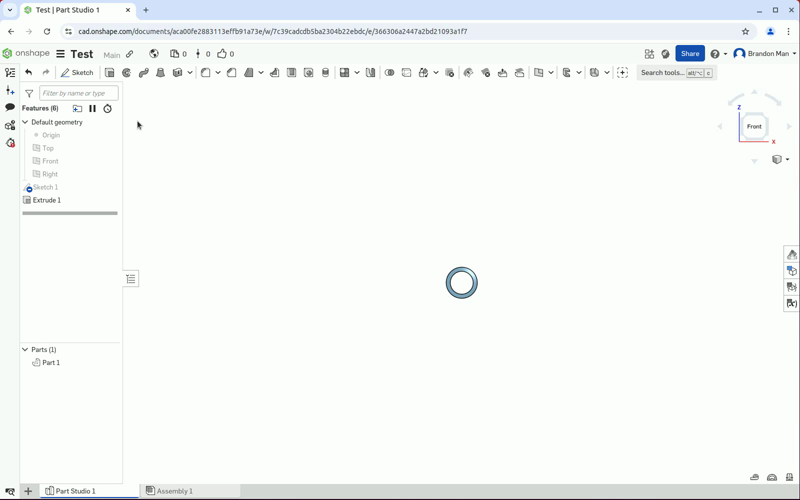
key(shift+h)
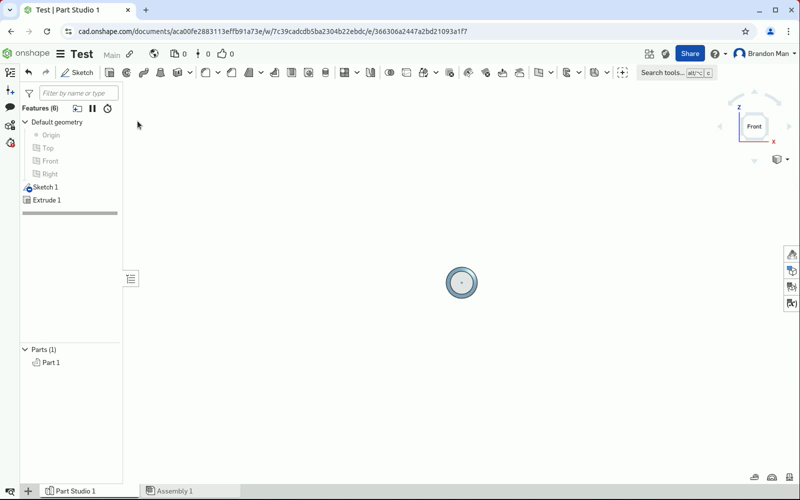
key(shift+h)
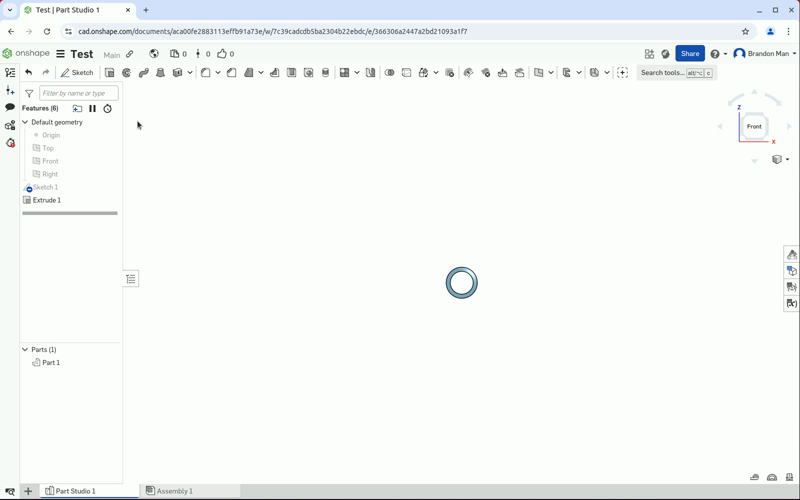
mouse_move(73, 189)
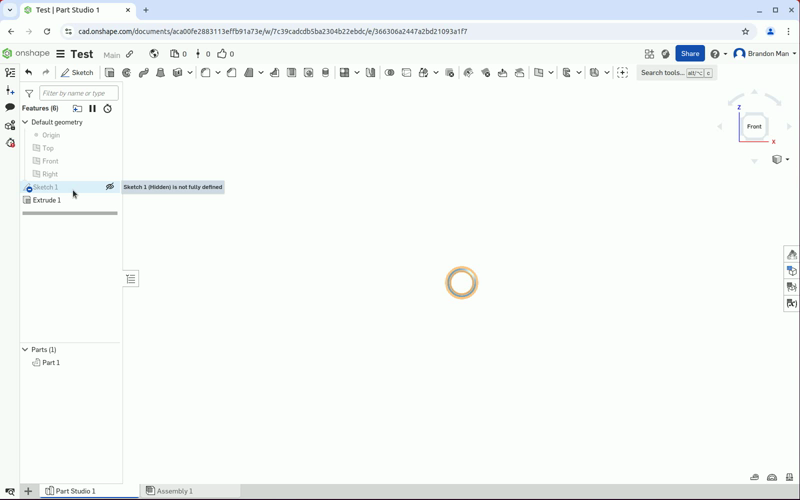
click(73, 189)
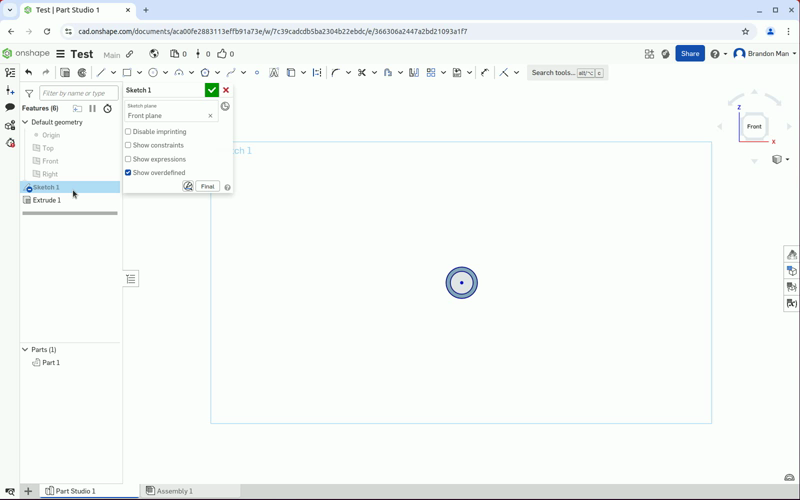
mouse_move(229, 92)
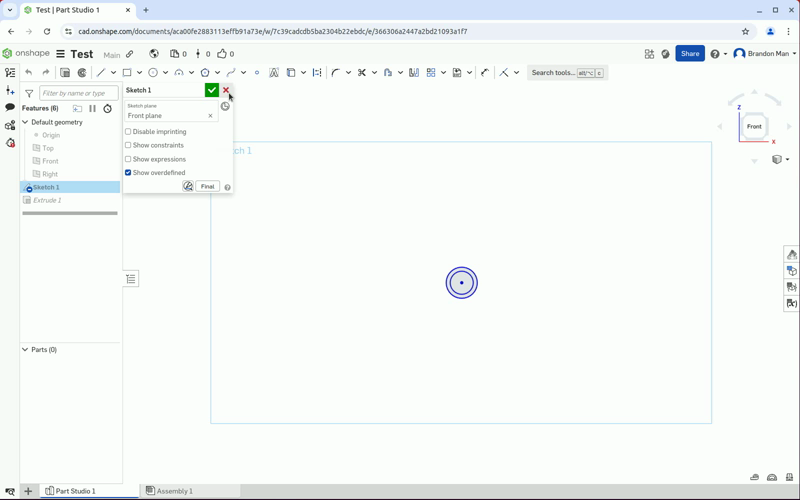
click(229, 92)
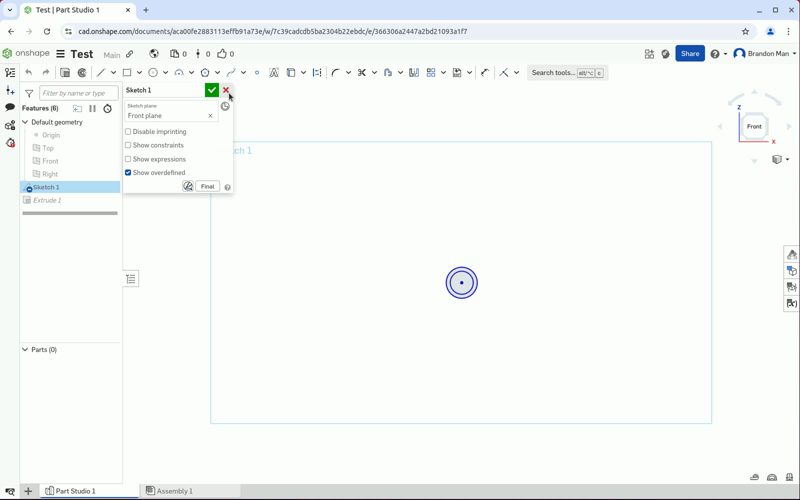
key(shift+s)
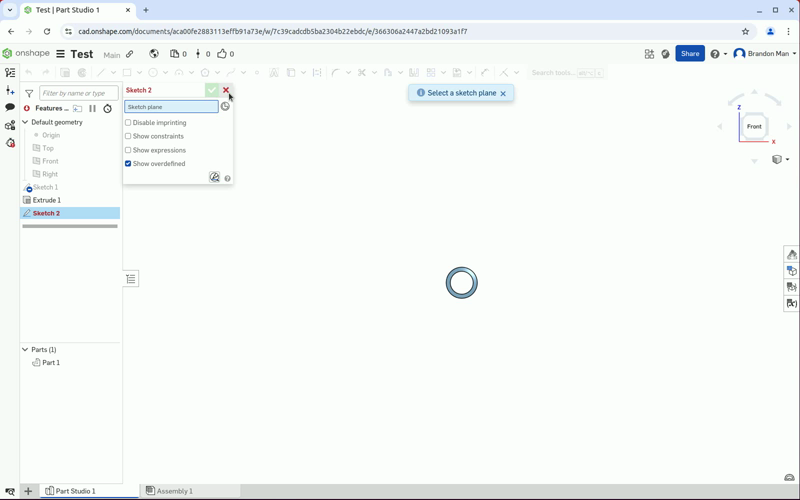
mouse_move(73, 163)
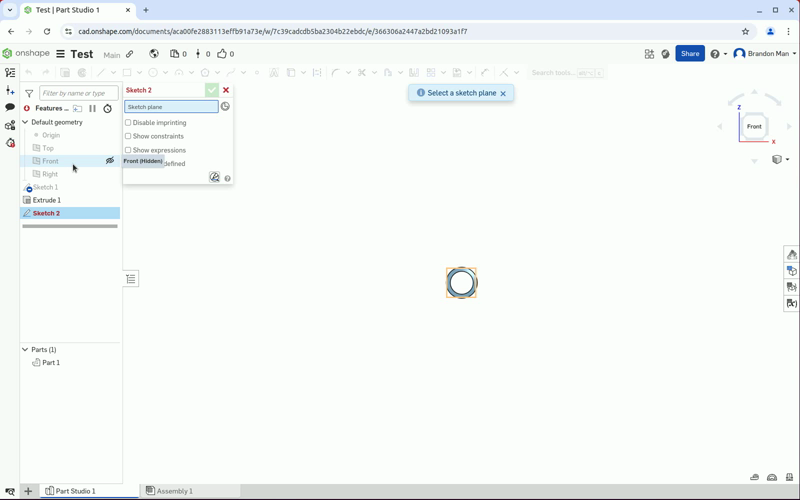
click(73, 163)
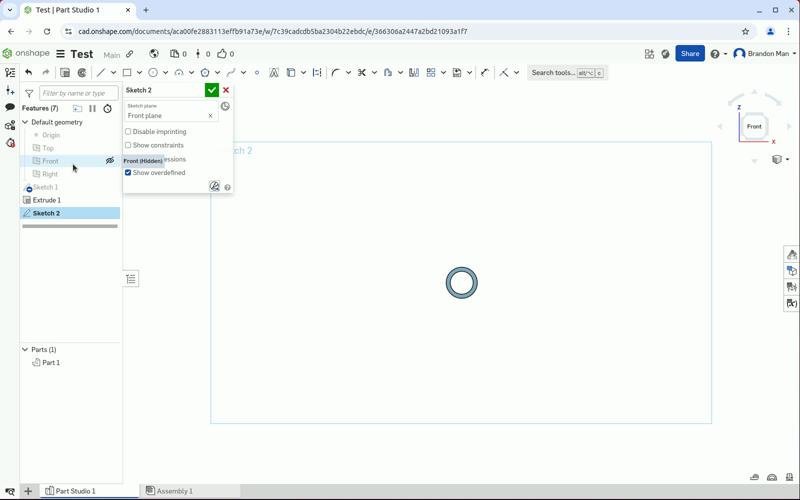
mouse_move(73, 352)
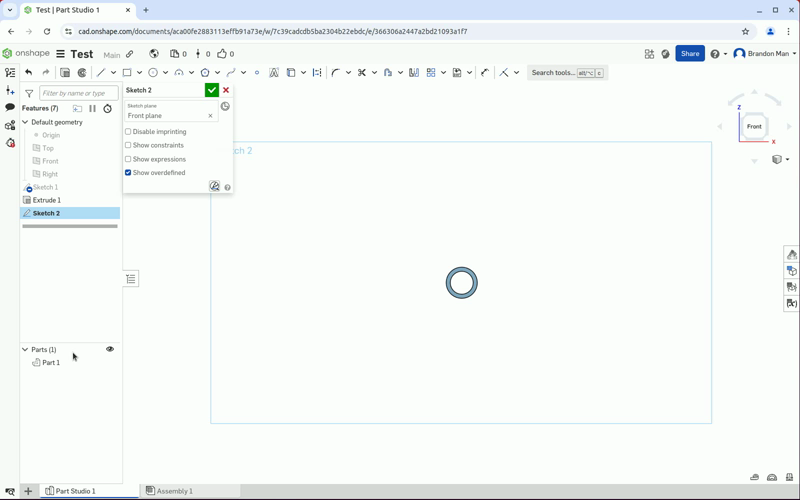
key(y)
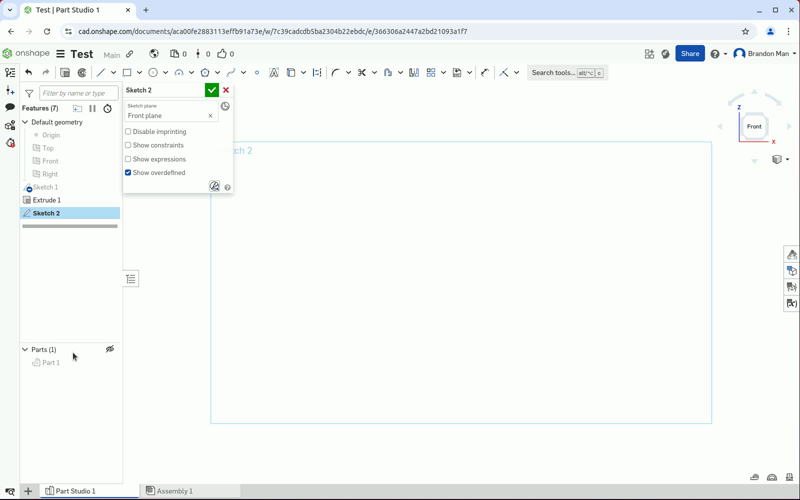
key(c)
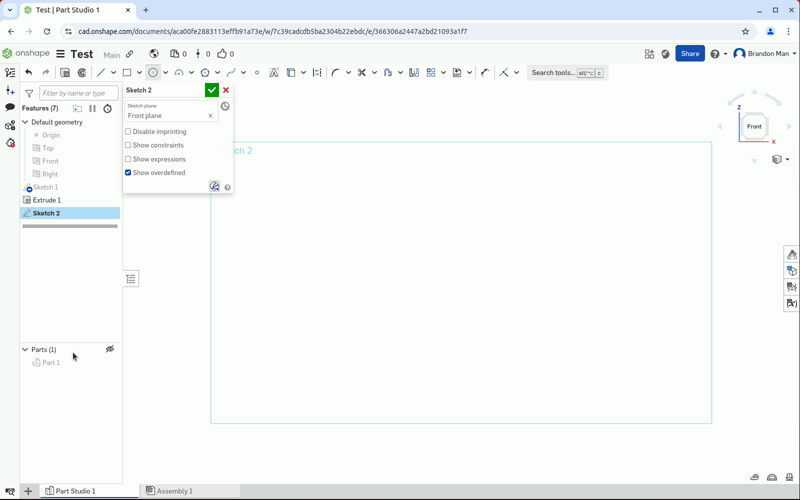
key_down(shift)
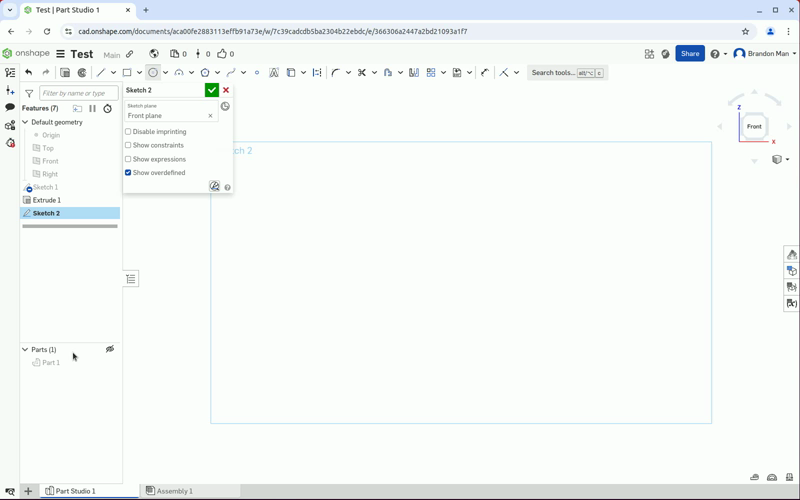
mouse_move(561, 282)
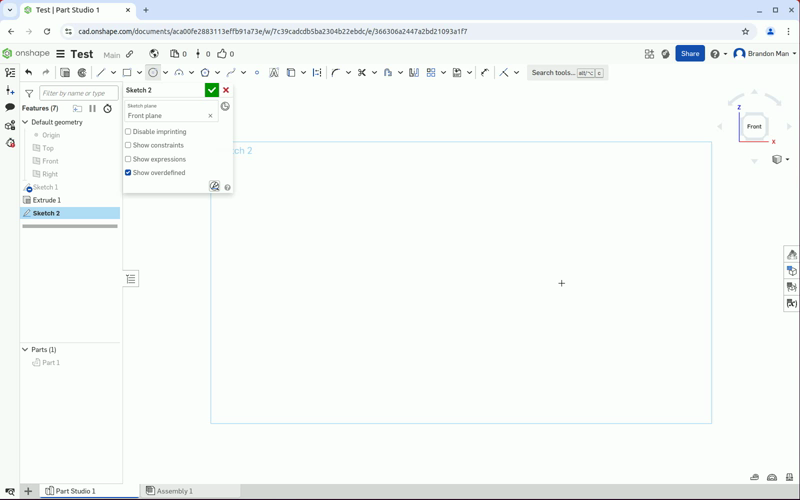
click(561, 282)
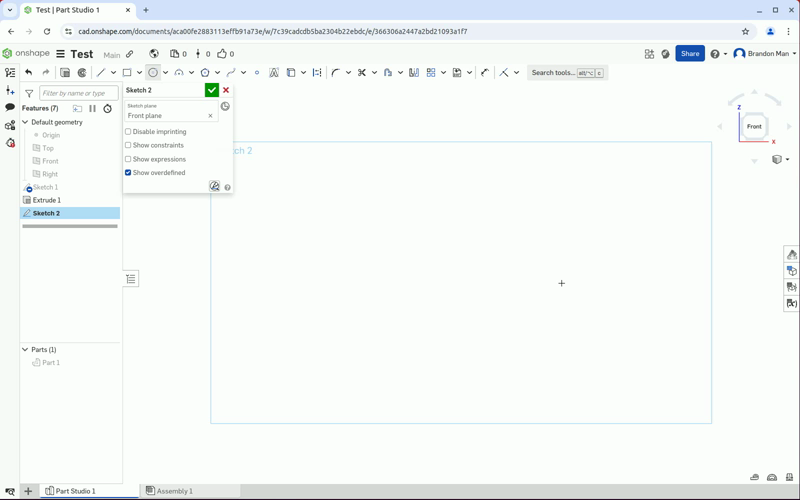
key_up(shift)
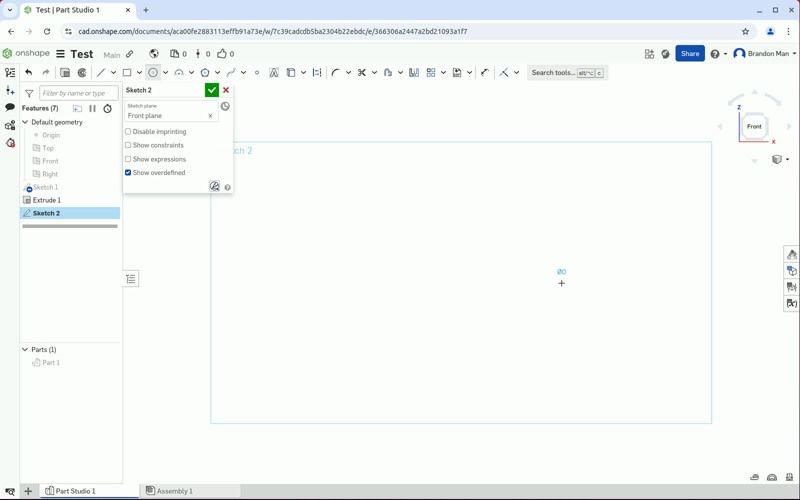
mouse_move(574, 282)
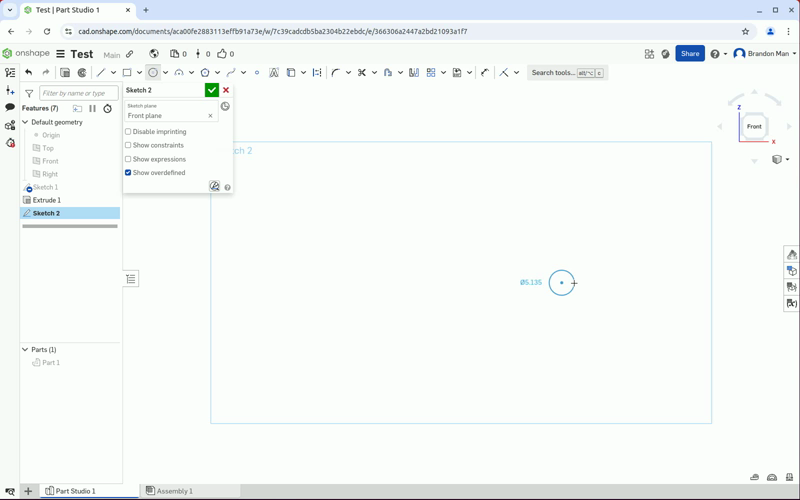
click(574, 282)
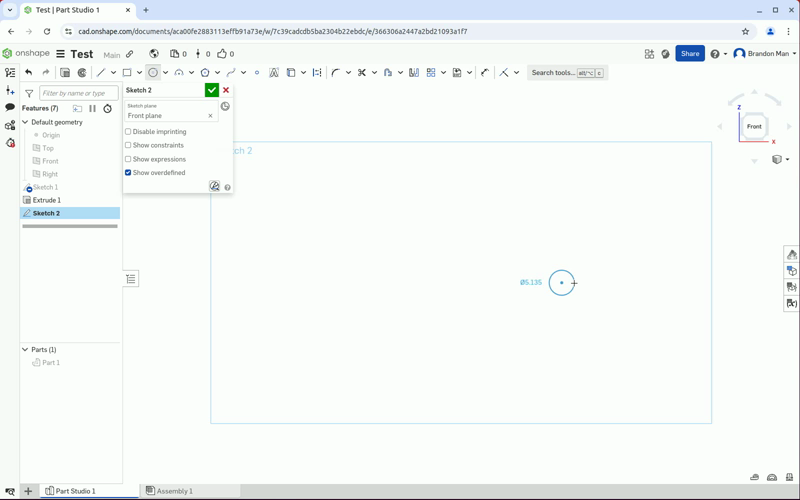
key(esc)
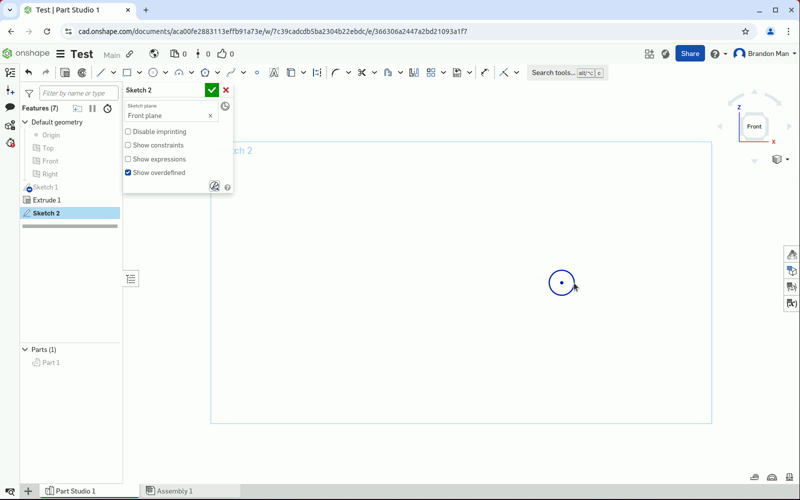
key(c)
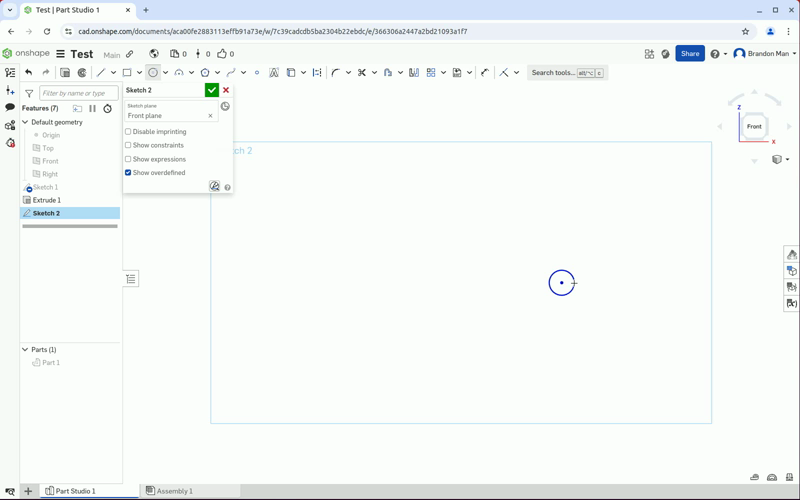
key_down(shift)
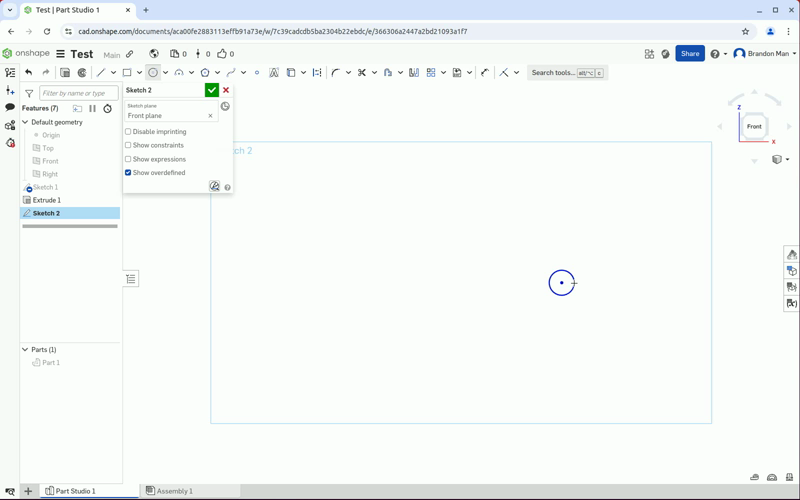
mouse_move(561, 282)
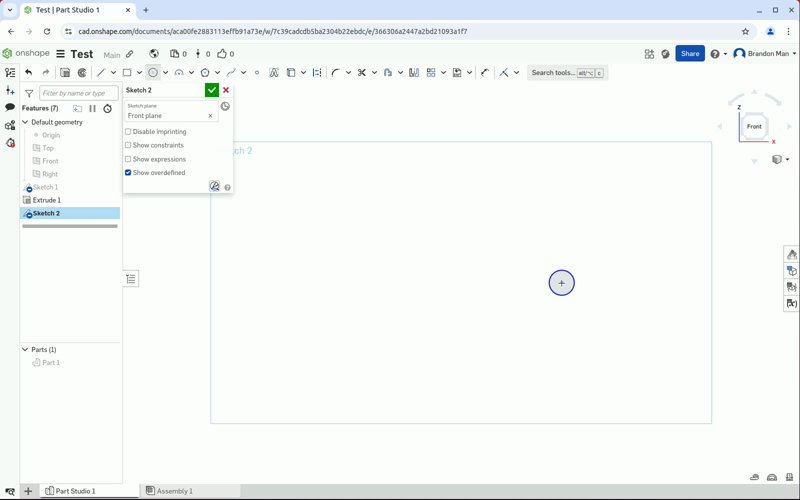
click(561, 282)
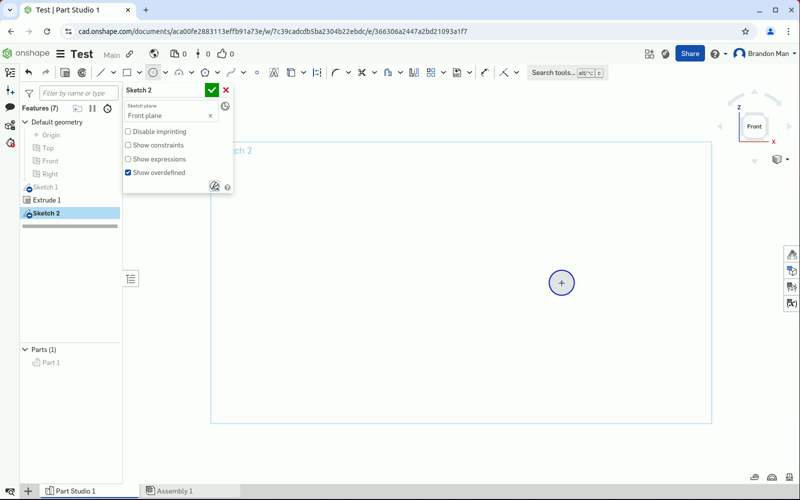
key_up(shift)
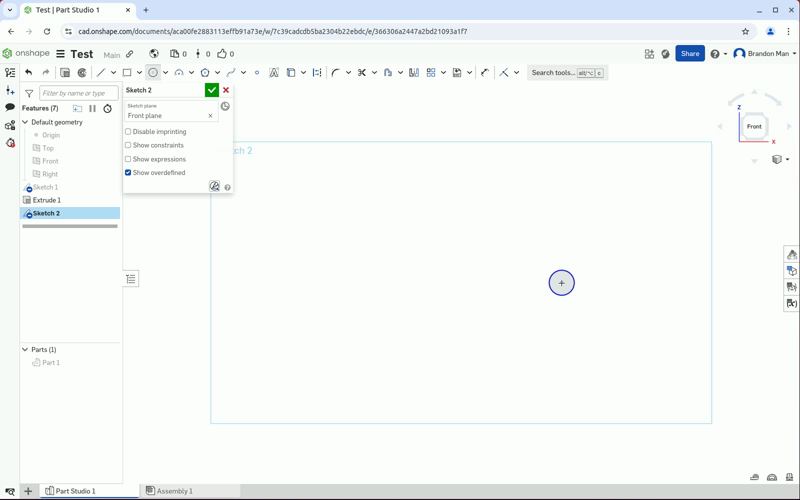
mouse_move(571, 282)
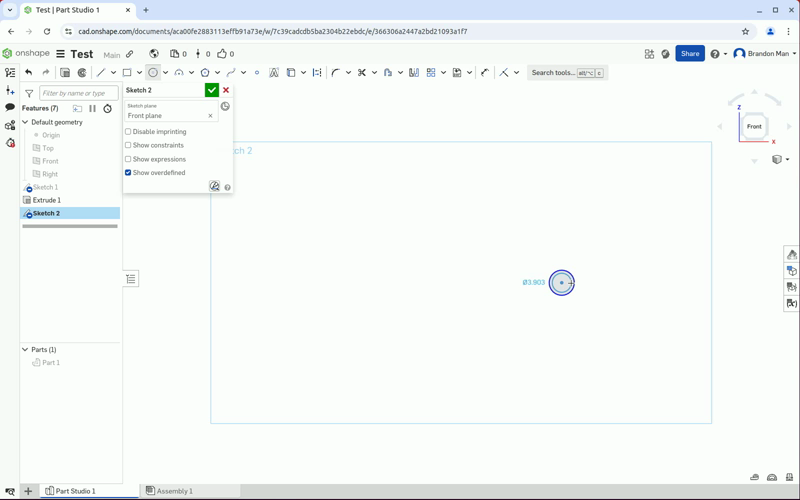
scroll(6)
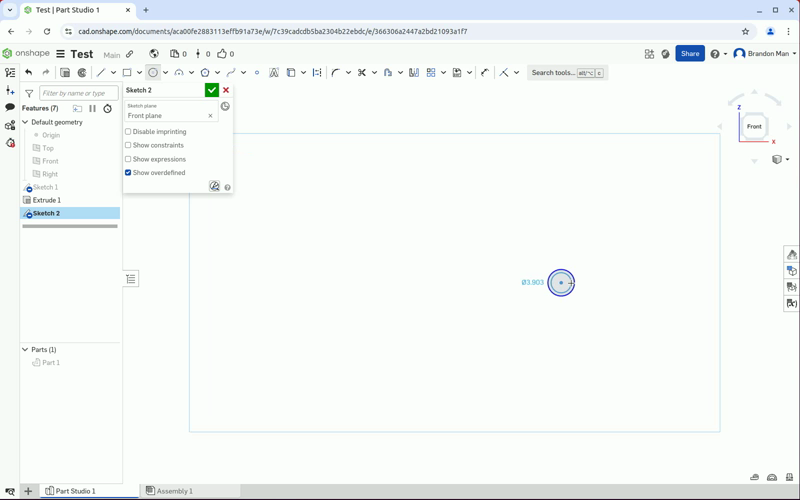
scroll(6)
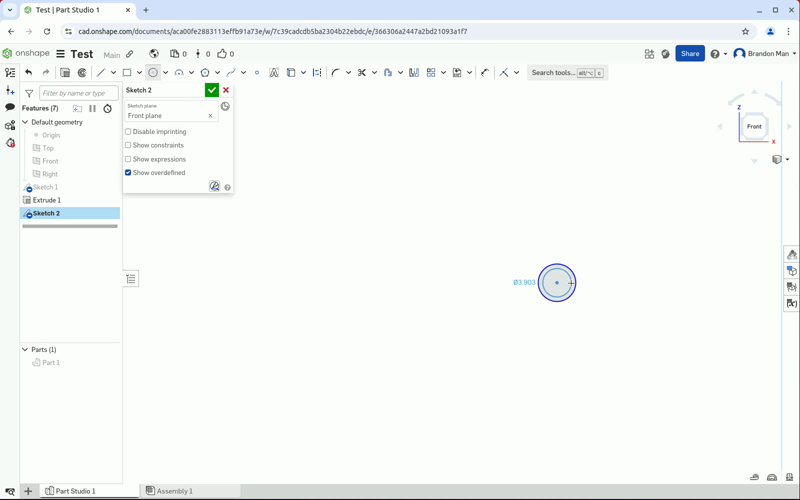
scroll(6)
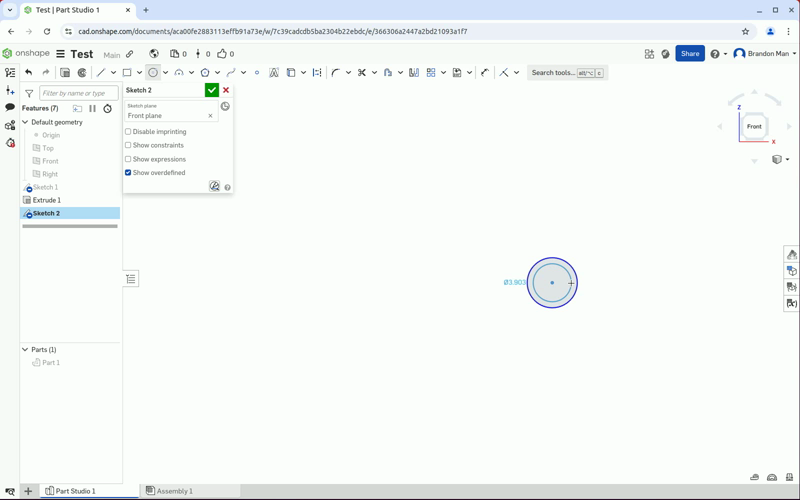
scroll(6)
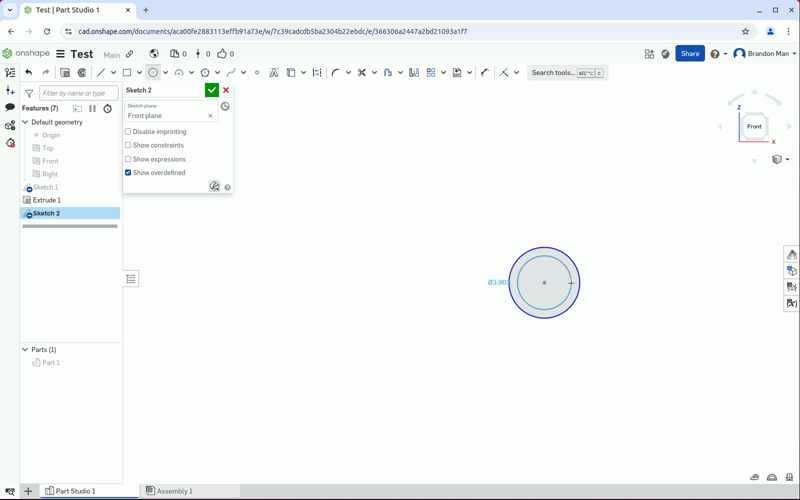
scroll(6)
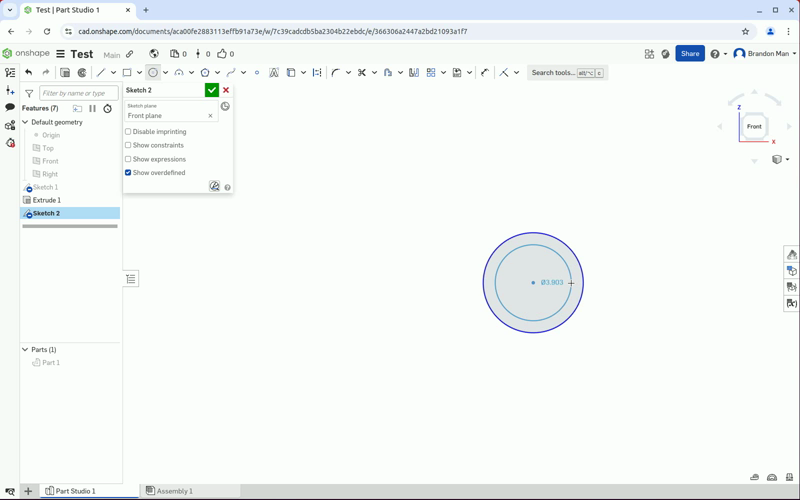
scroll(6)
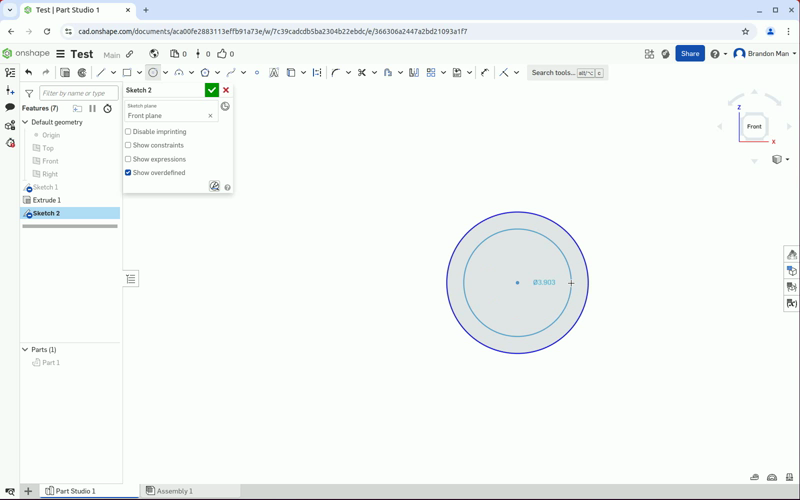
scroll(6)
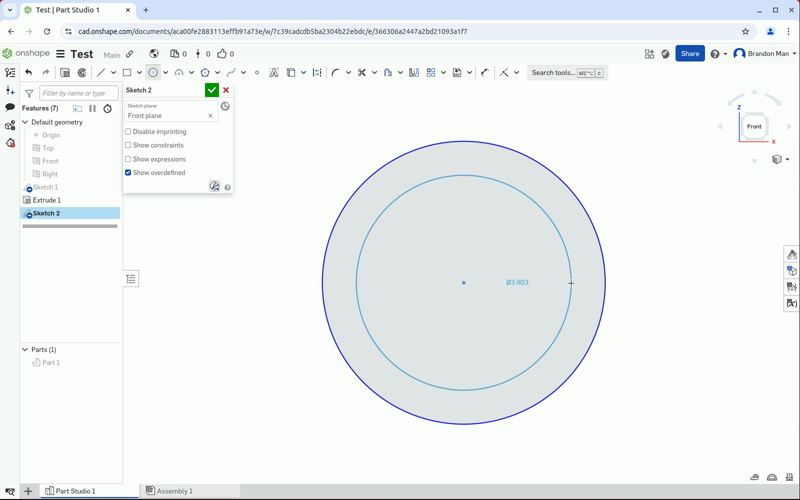
click(571, 282)
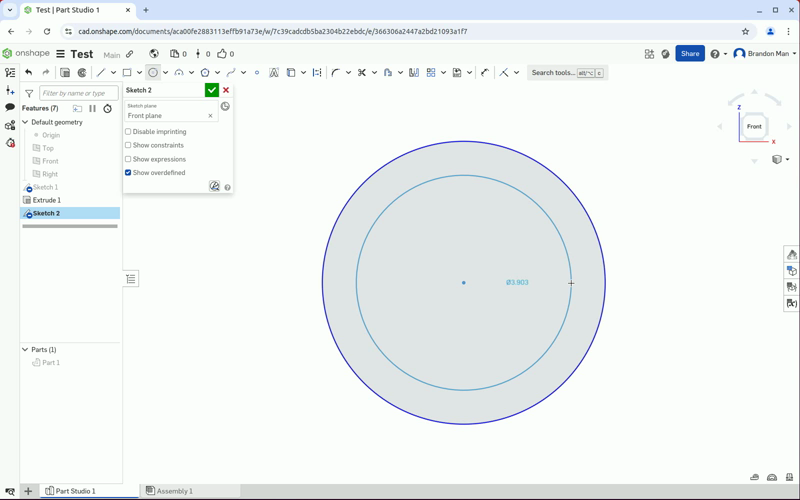
scroll(-6)
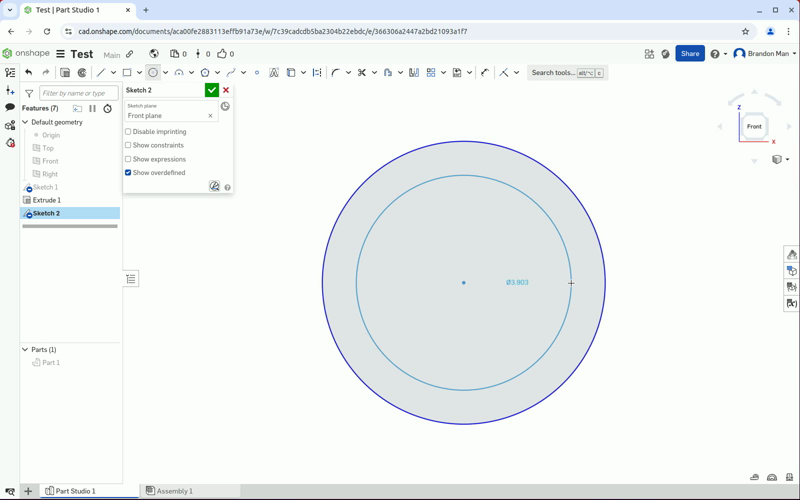
scroll(-6)
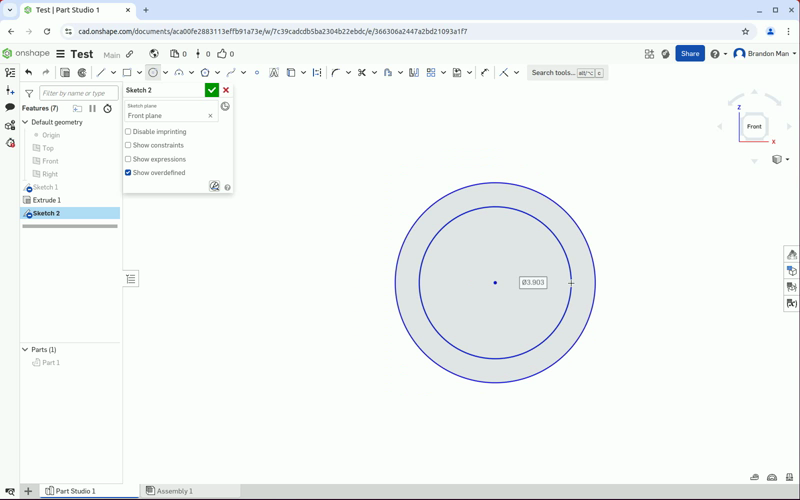
scroll(-6)
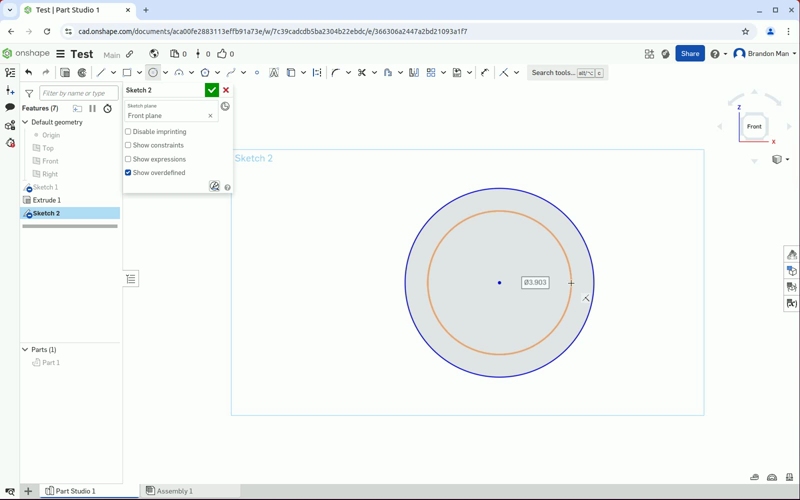
scroll(-6)
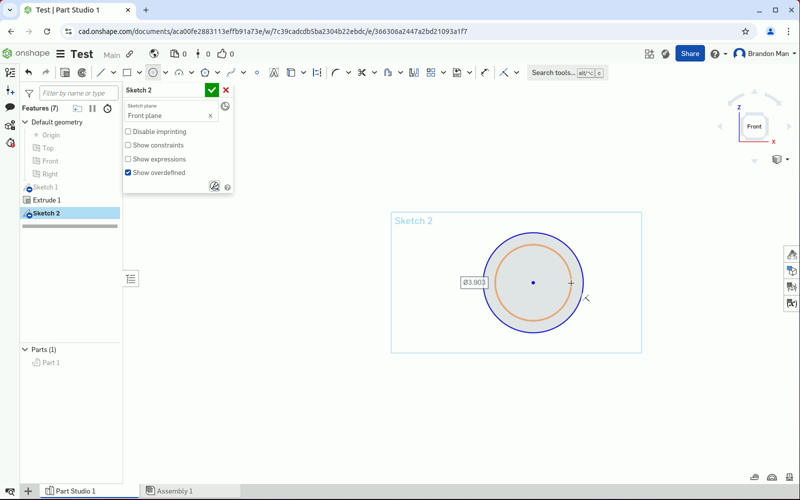
scroll(-6)
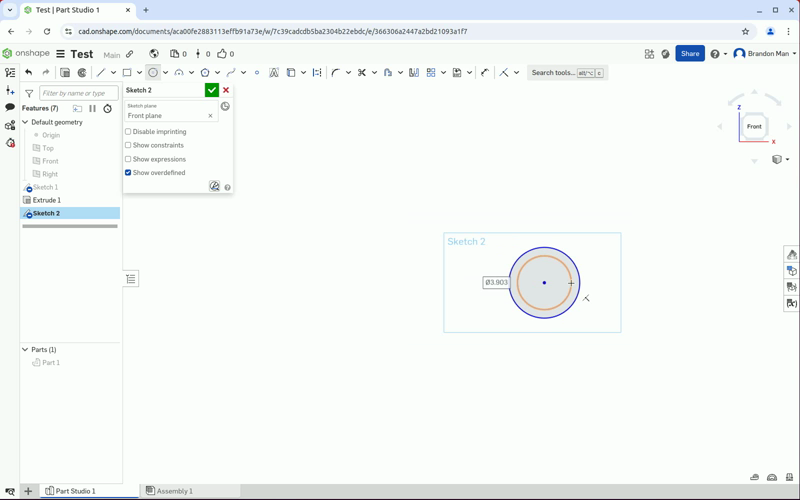
scroll(-6)
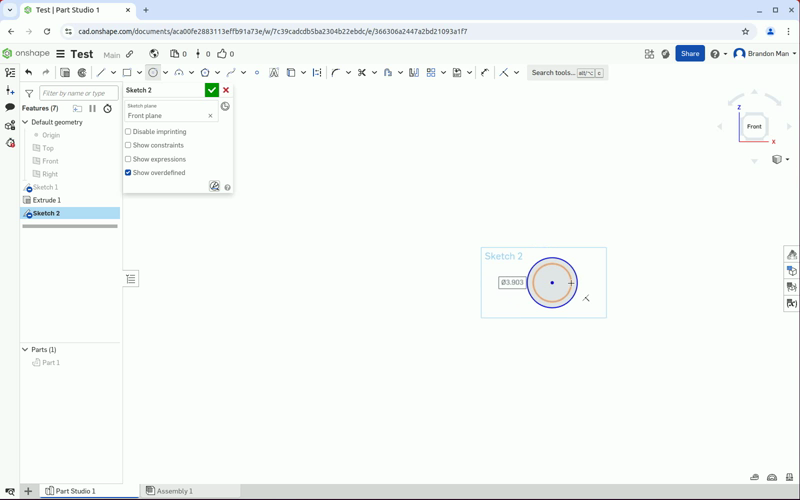
scroll(-6)
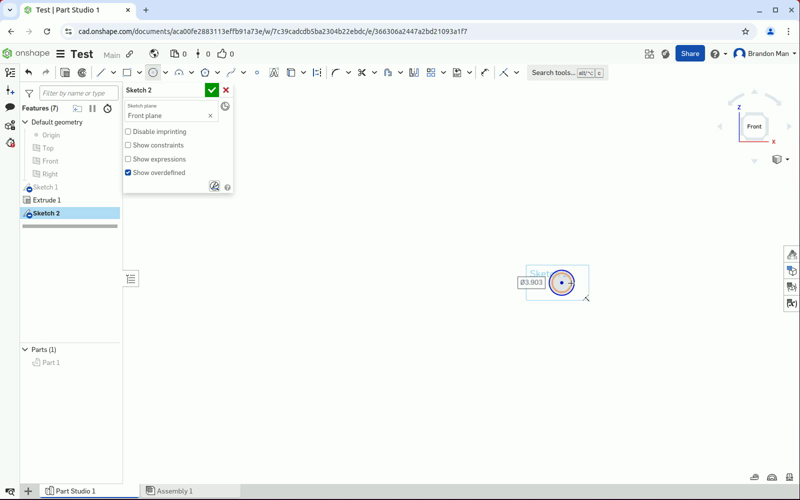
key(esc)
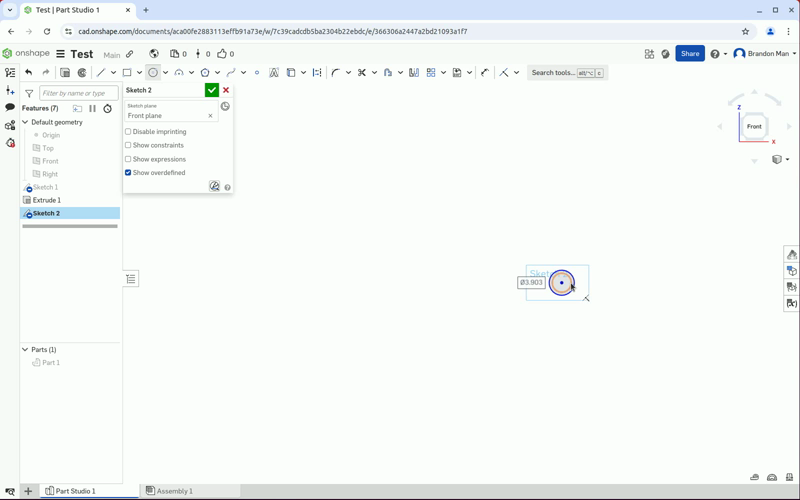
mouse_move(572, 277)
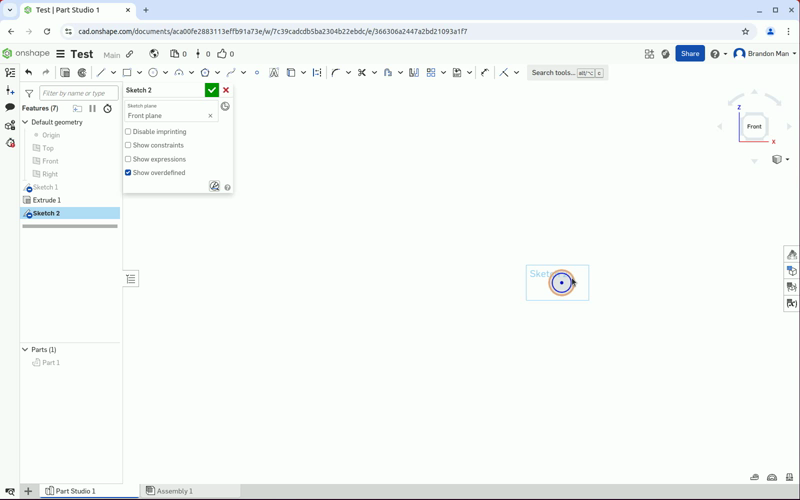
scroll(6)
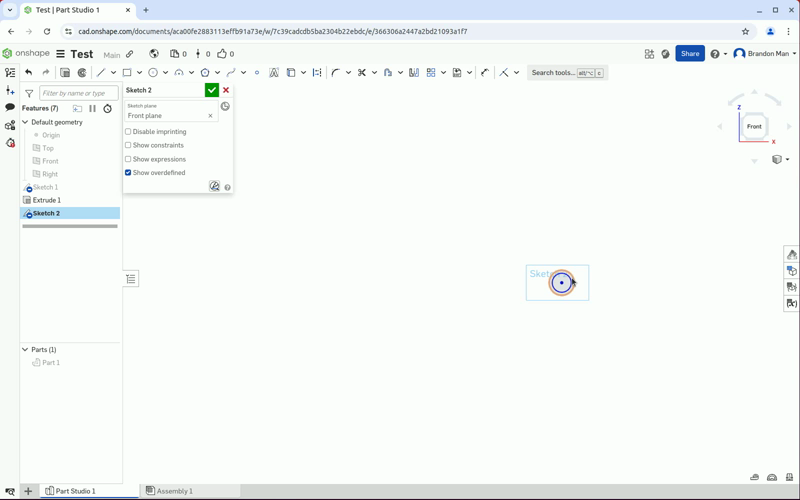
scroll(6)
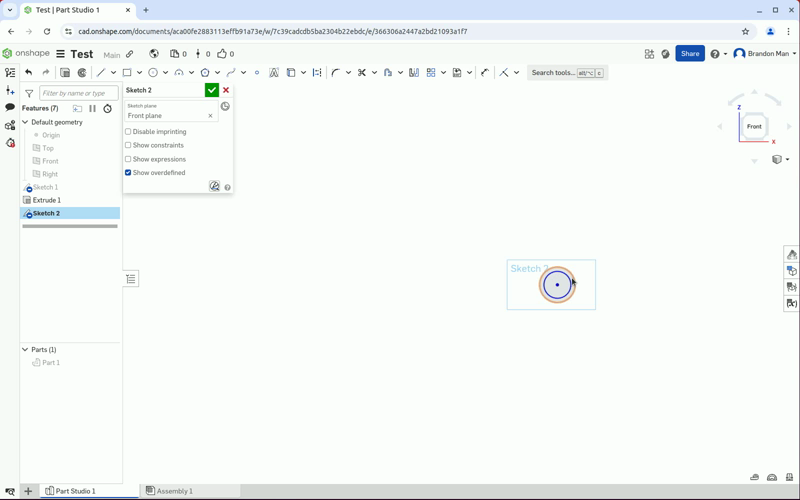
scroll(6)
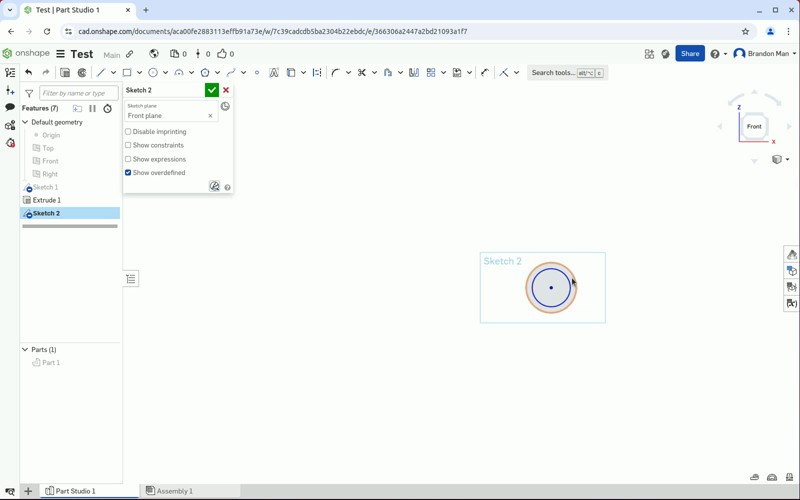
scroll(6)
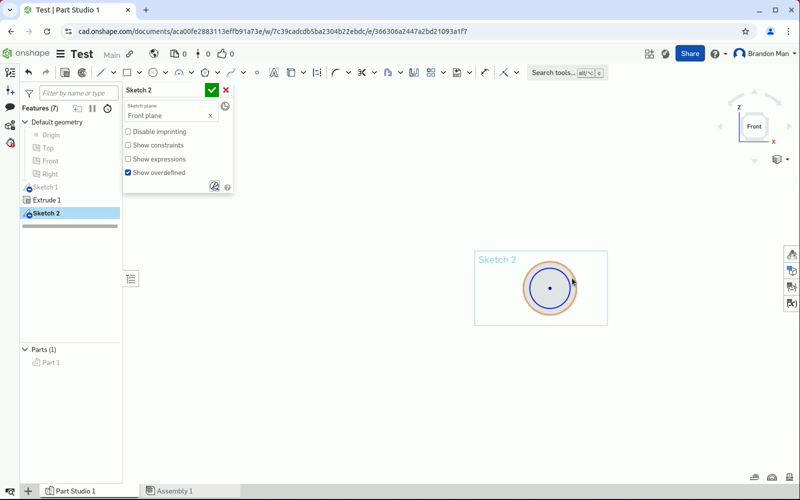
scroll(6)
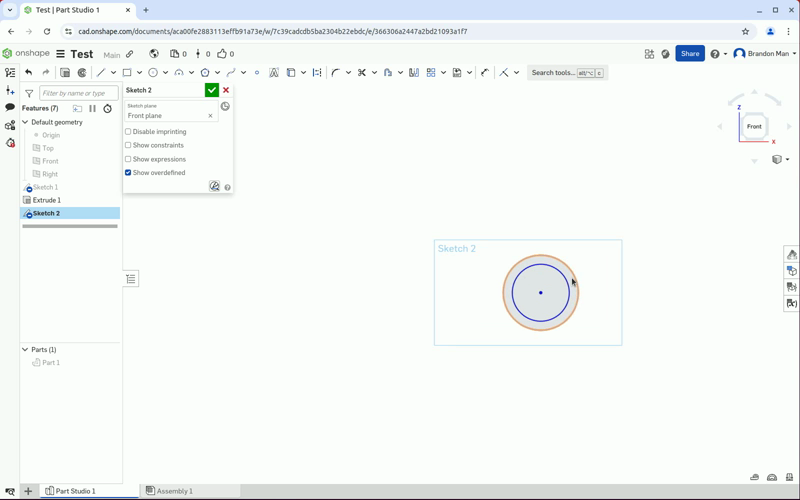
scroll(6)
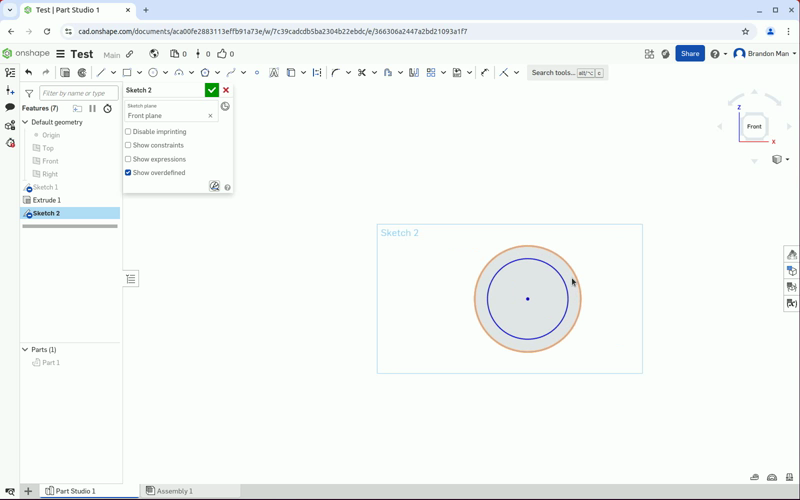
scroll(6)
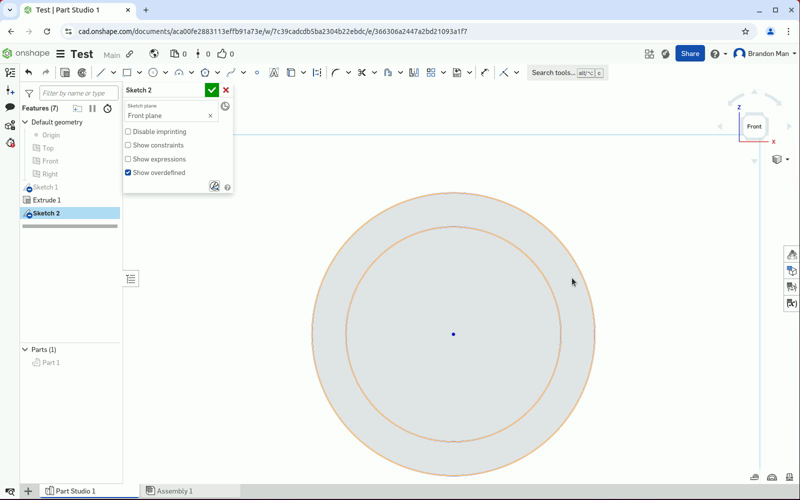
click(572, 277)
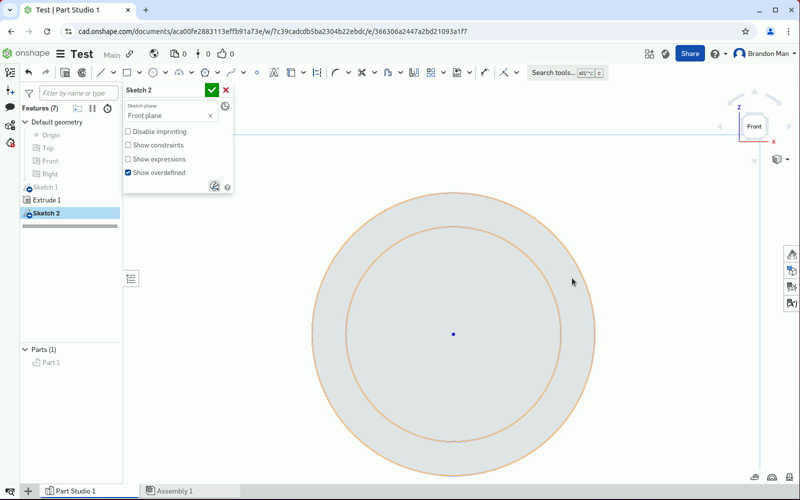
scroll(-6)
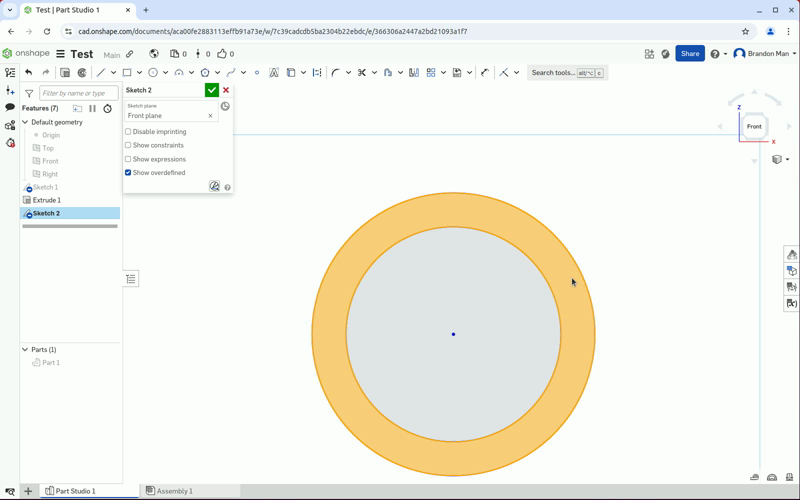
scroll(-6)
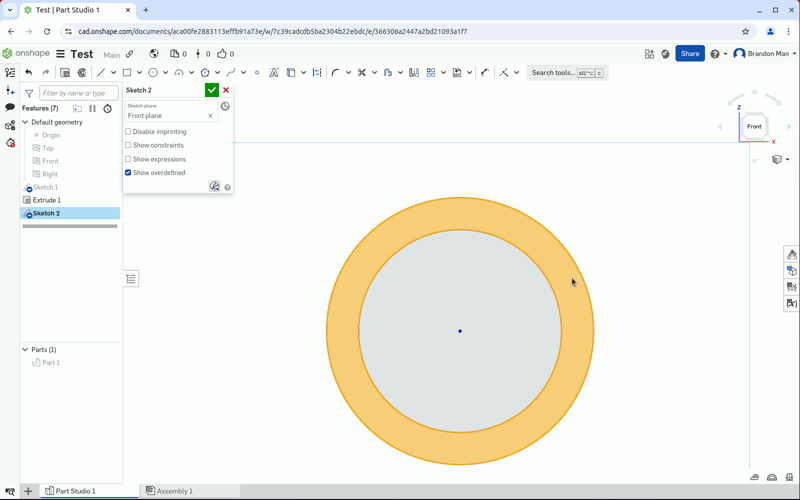
scroll(-6)
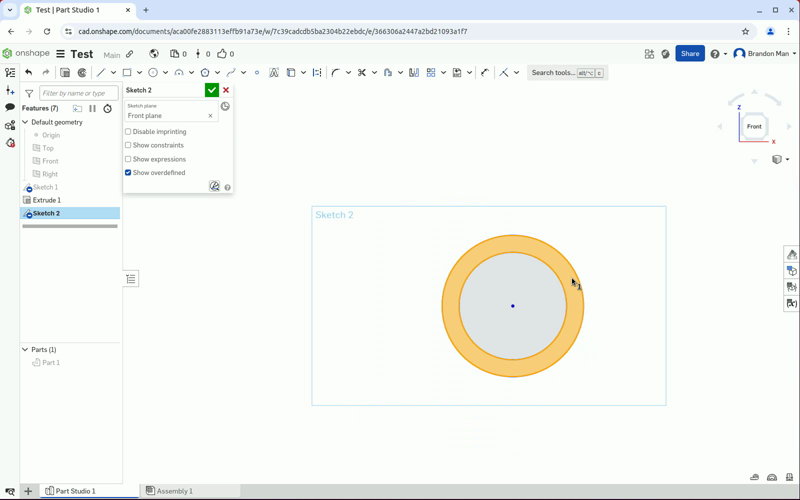
scroll(-6)
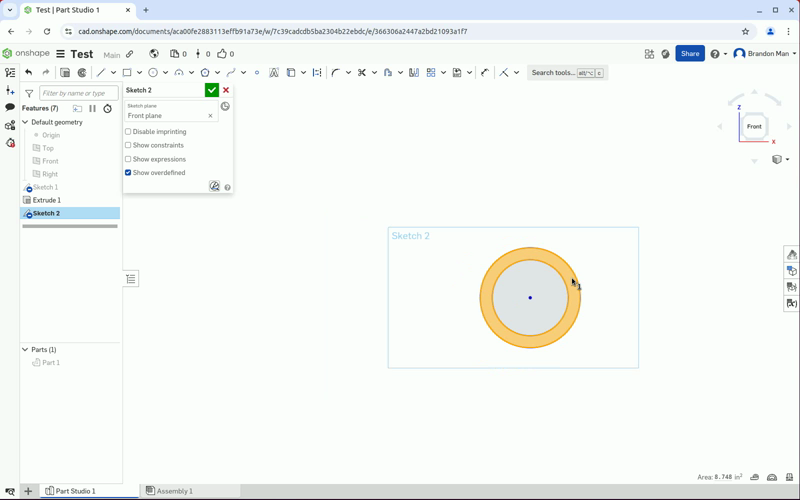
scroll(-6)
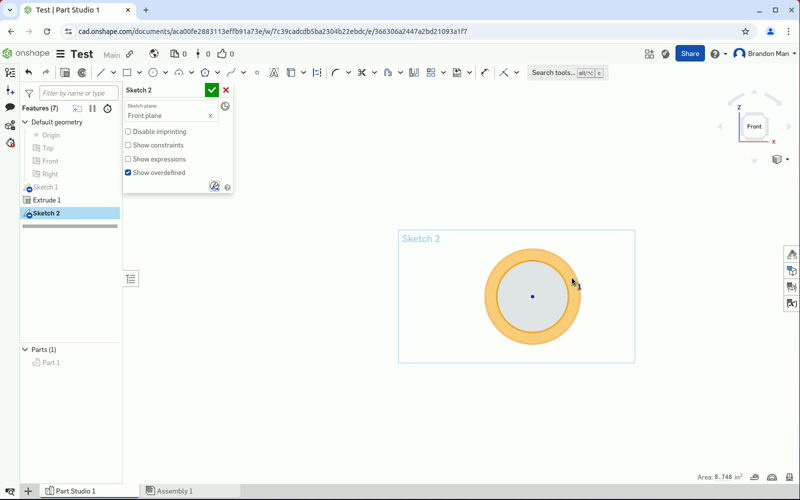
scroll(-6)
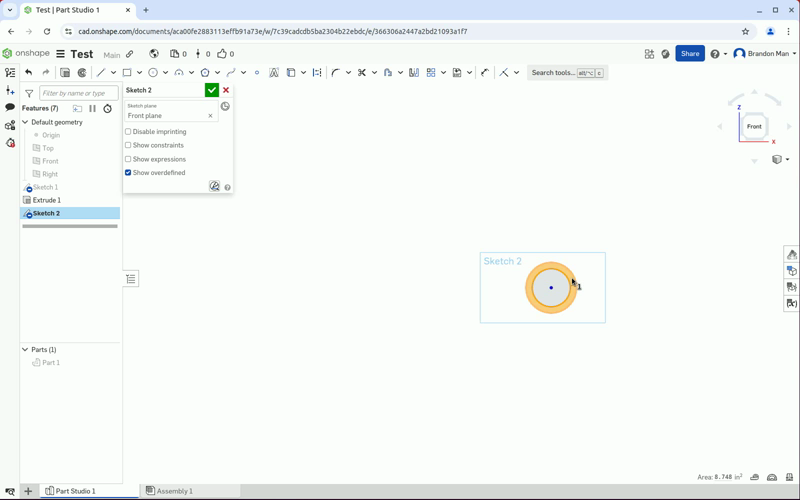
scroll(-6)
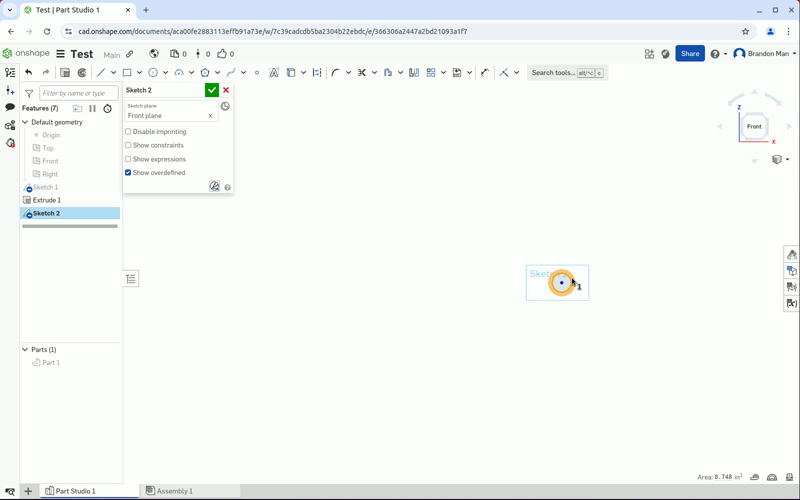
mouse_move(73, 352)
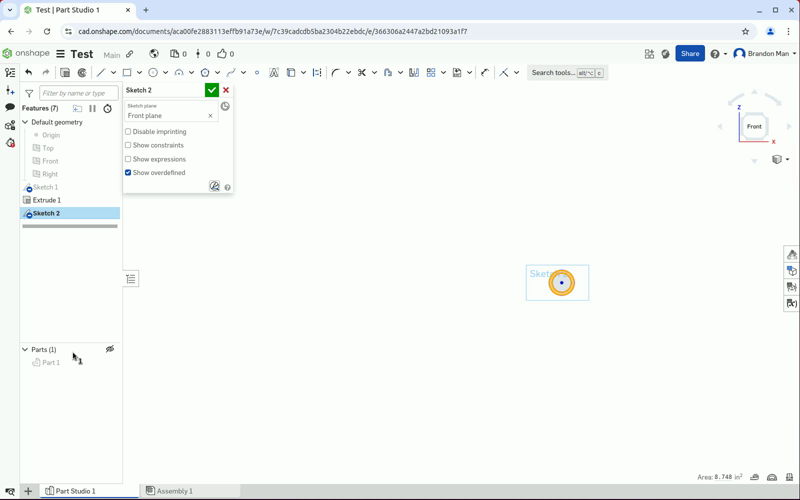
key(shift+y)
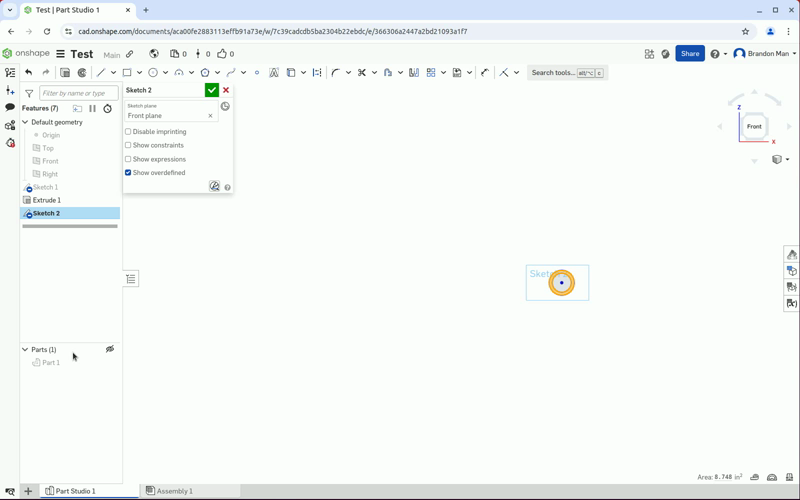
key(shift+e)
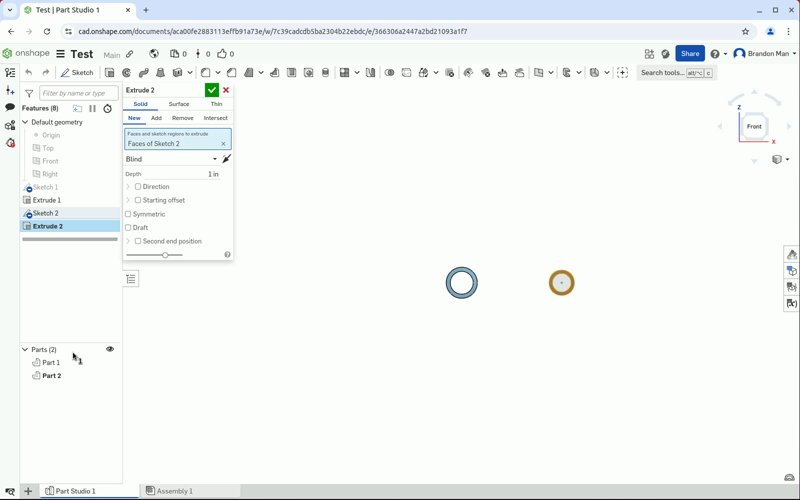
mouse_move(143, 106)
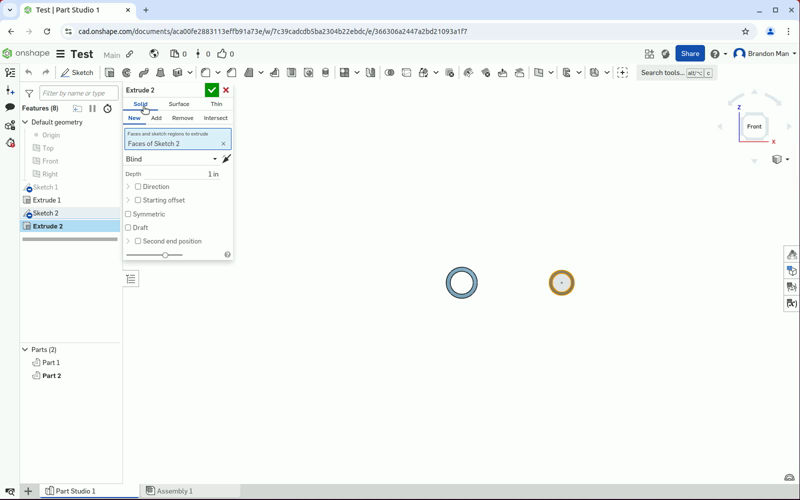
click(143, 106)
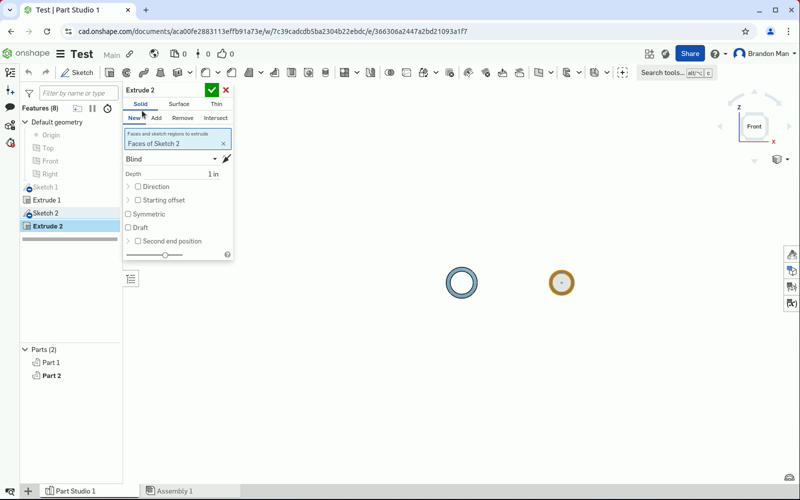
mouse_move(137, 120)
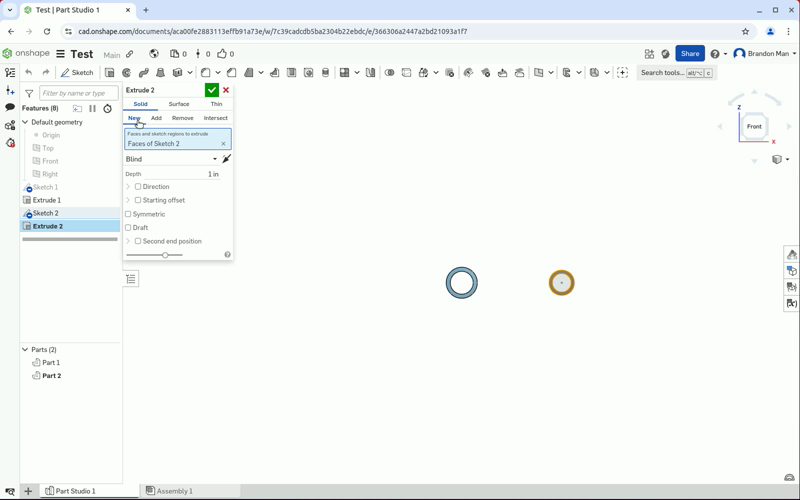
click(137, 120)
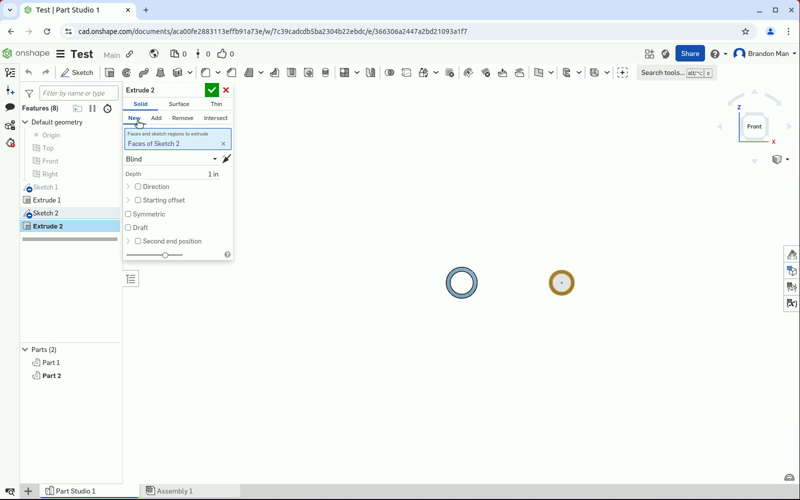
key(tab, 4)
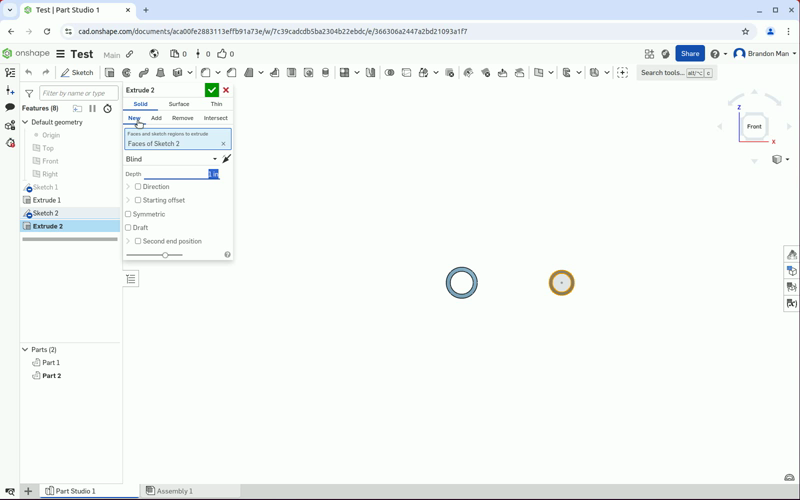
text(3.852)
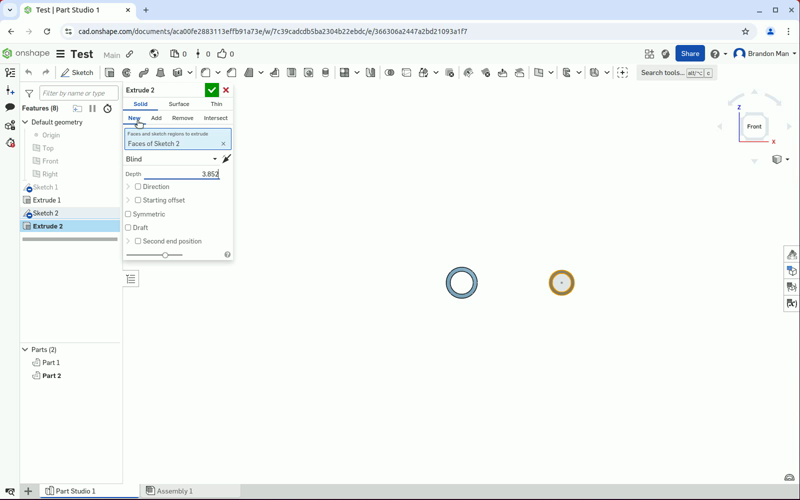
key(tab, 3)
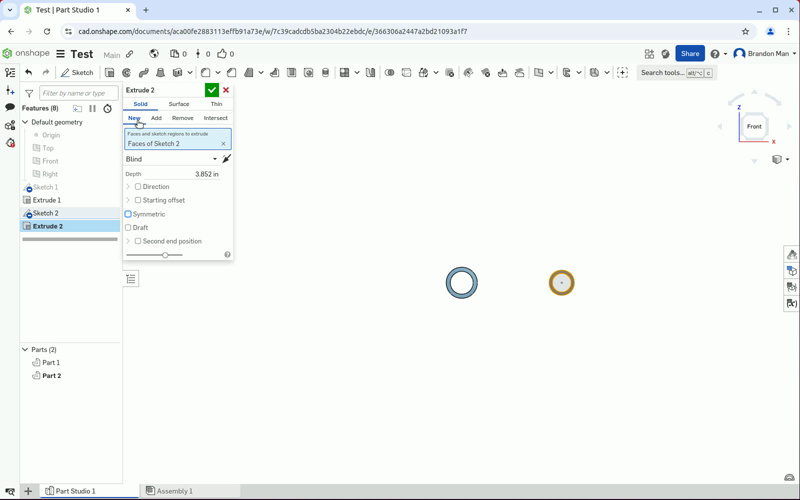
key(space)
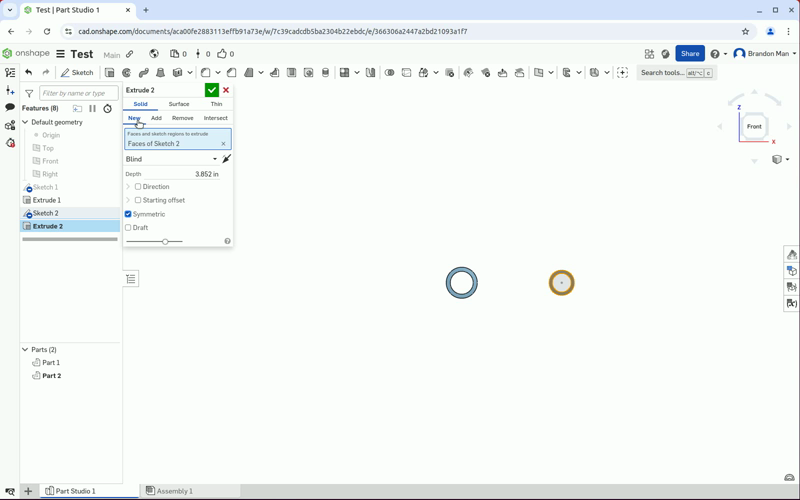
key(enter)
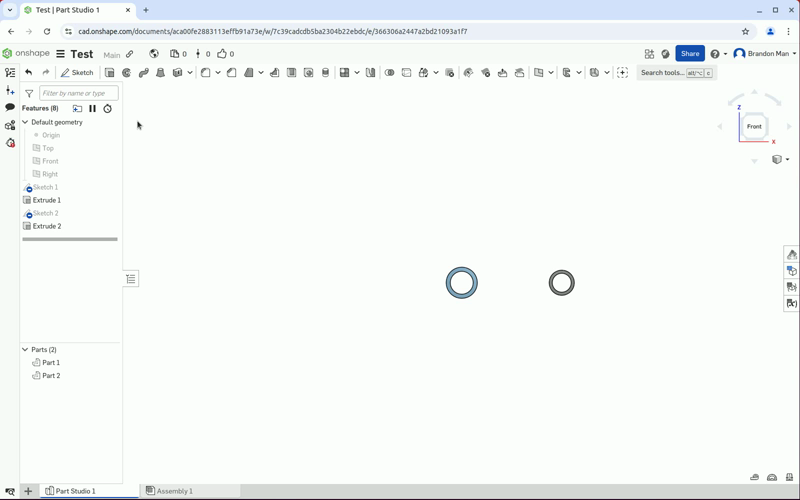
key(shift+h)
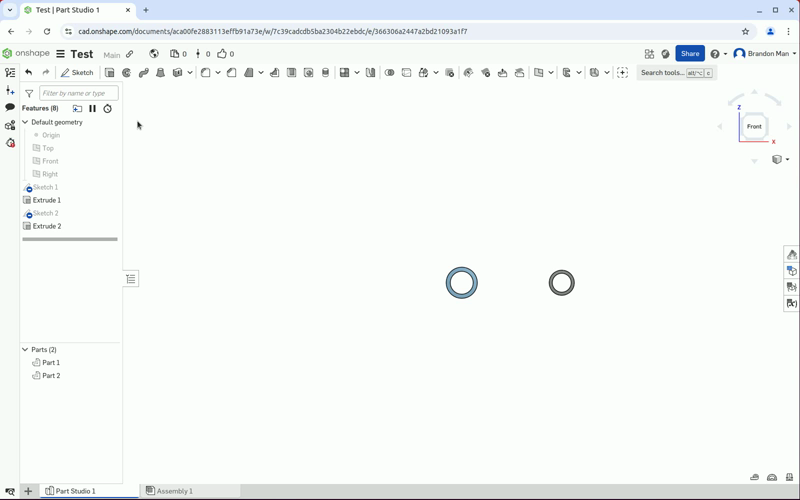
key(shift+h)
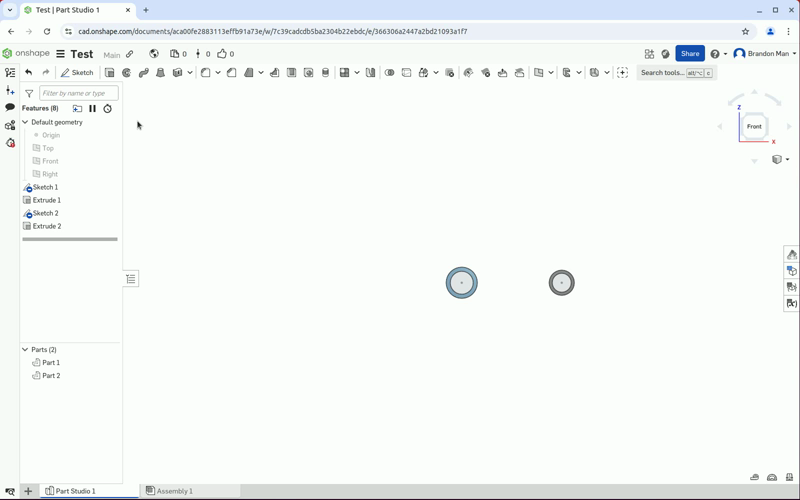
key(shift+7)
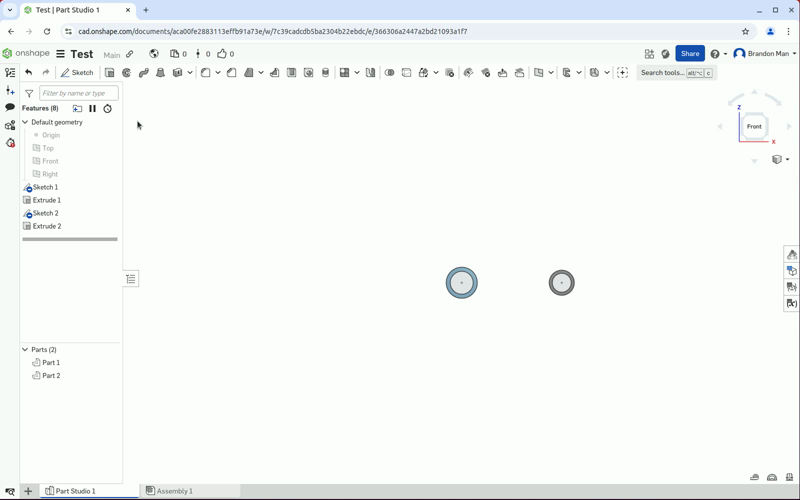
key(left, 2)
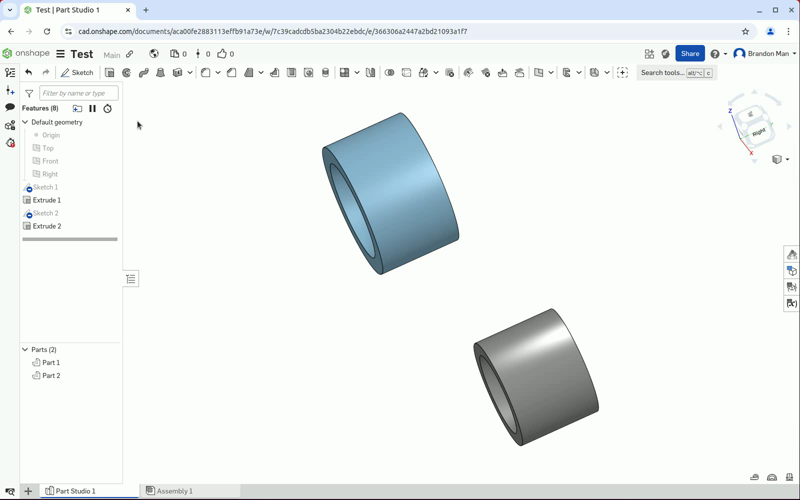
key(down, 2)
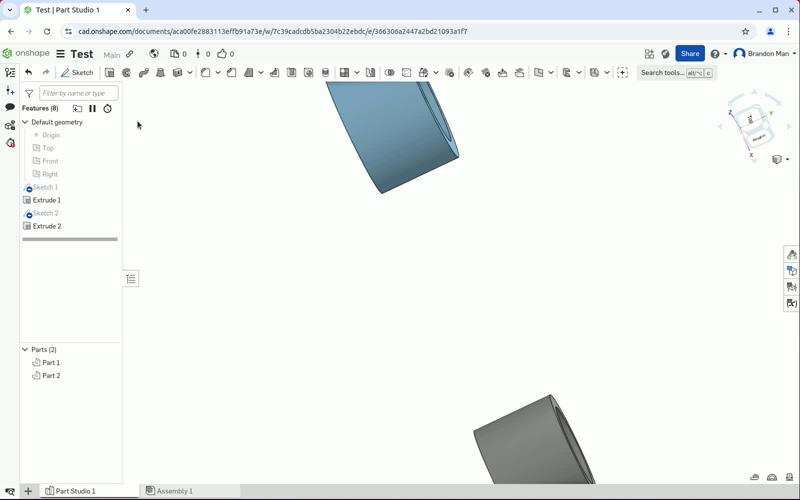
key(up, 2)
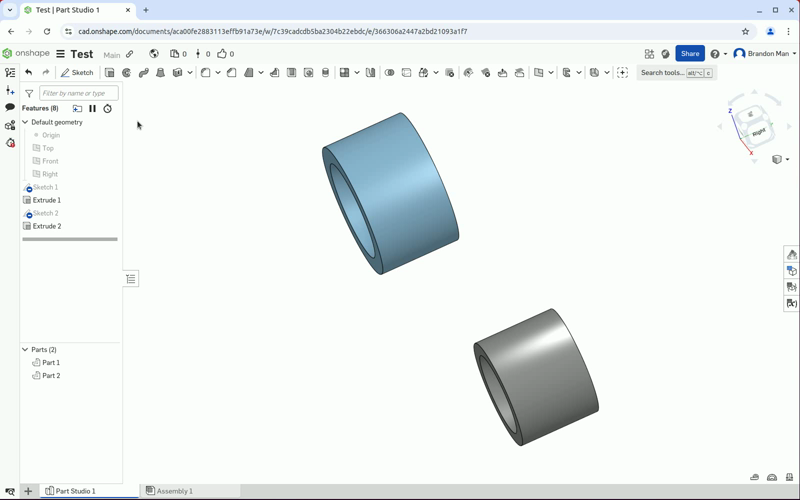
key(right, 2)
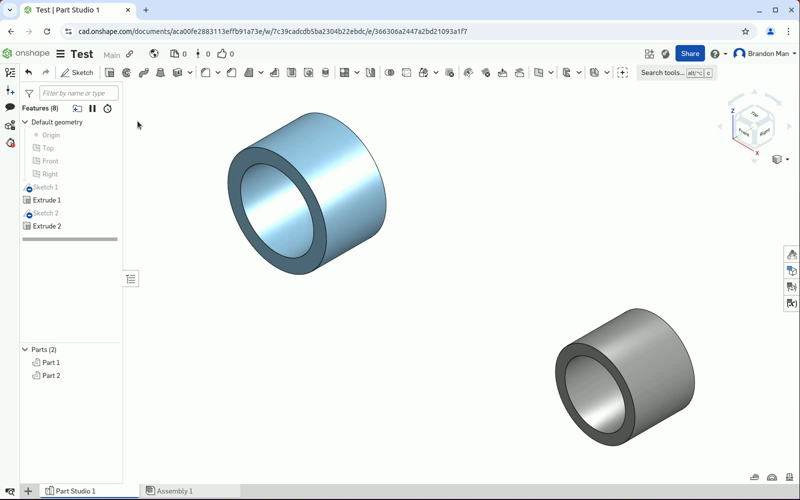
mouse_move(73, 189)
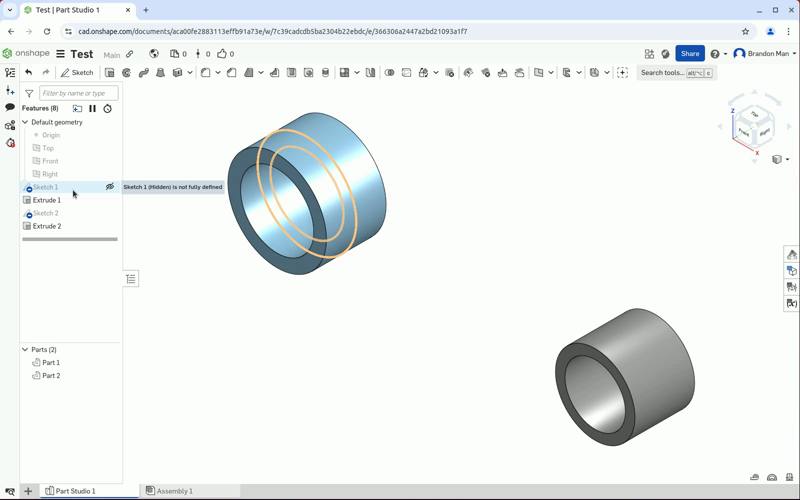
click(73, 189)